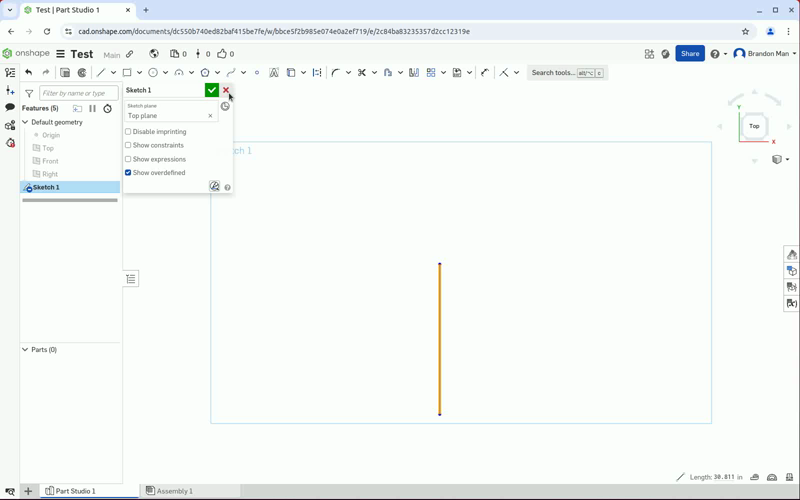
key(shift+h)
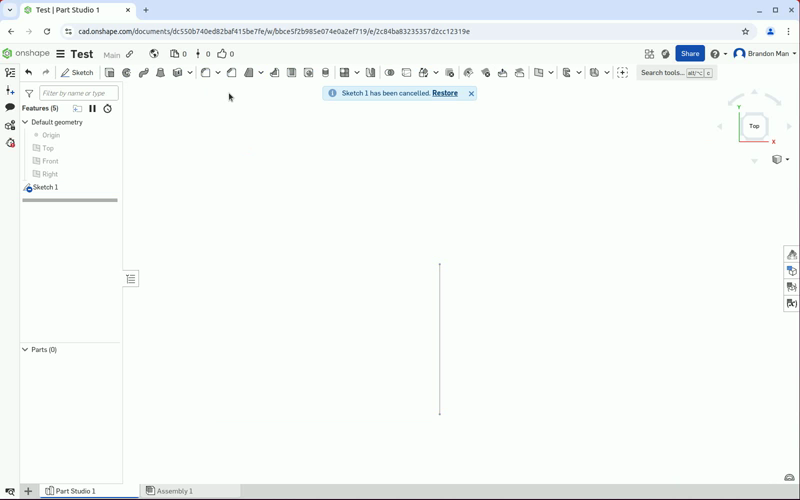
key(shift+s)
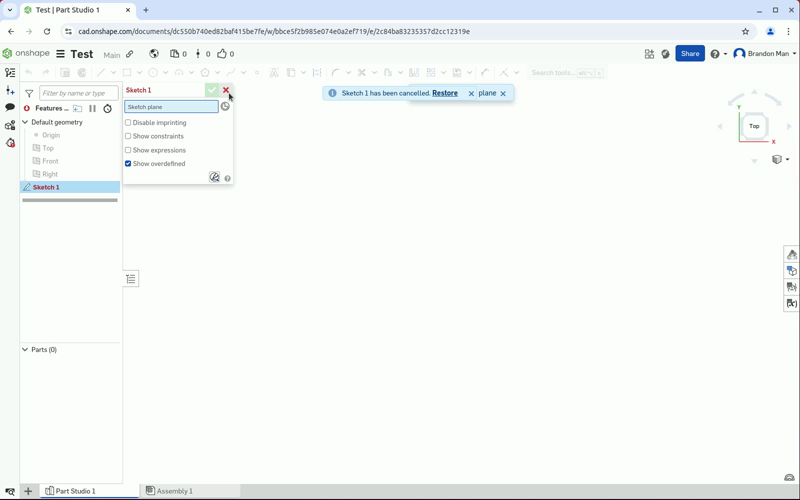
mouse_move(73, 150)
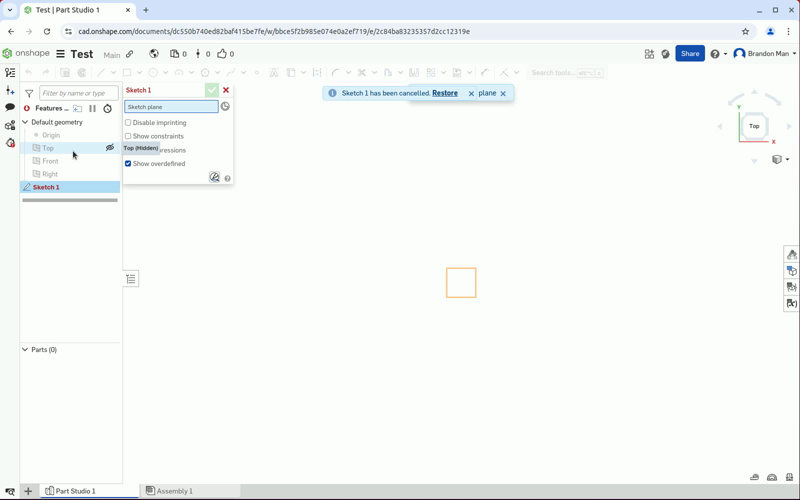
click(73, 150)
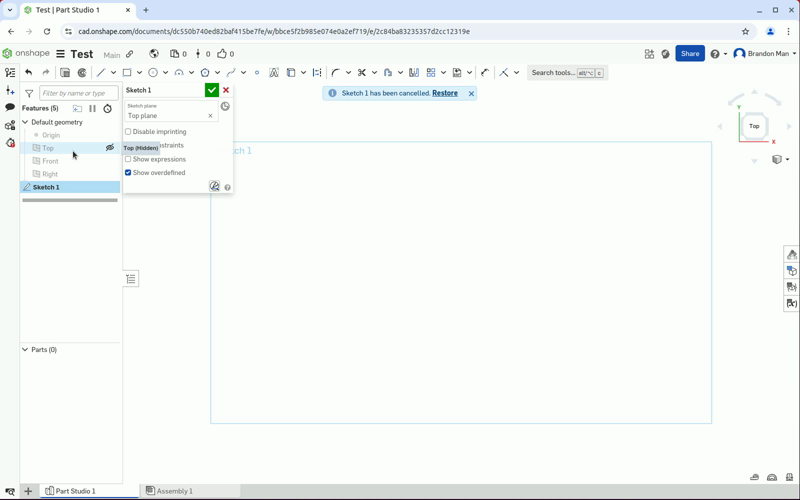
mouse_move(73, 352)
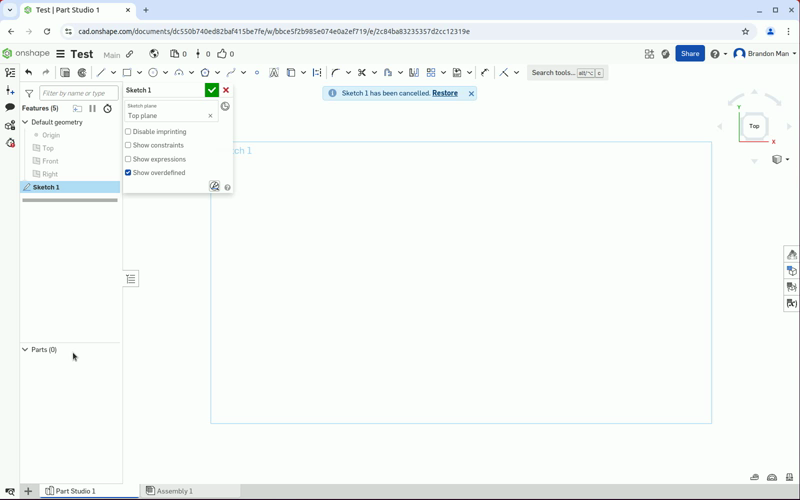
key(y)
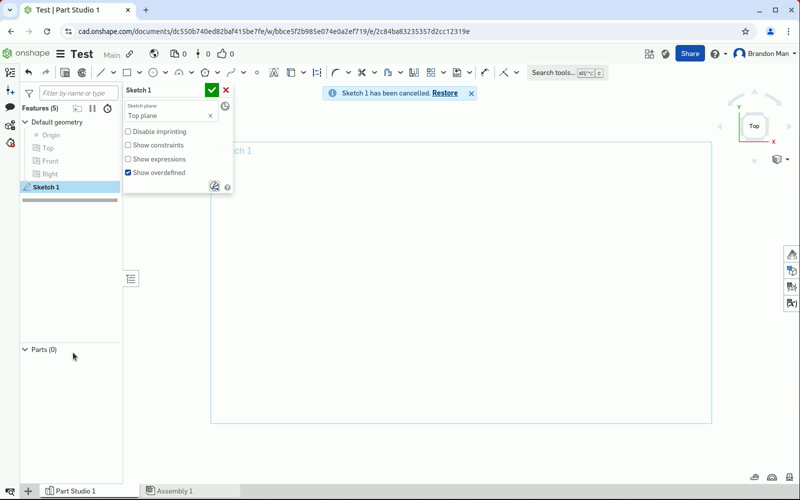
key(c)
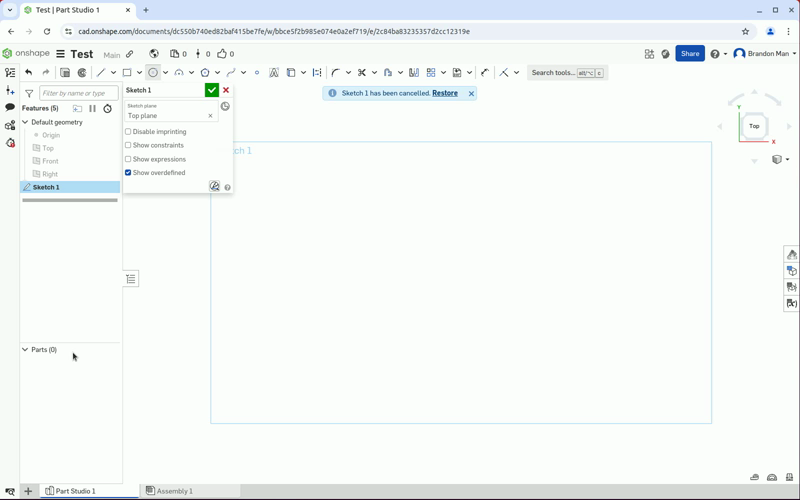
key_down(shift)
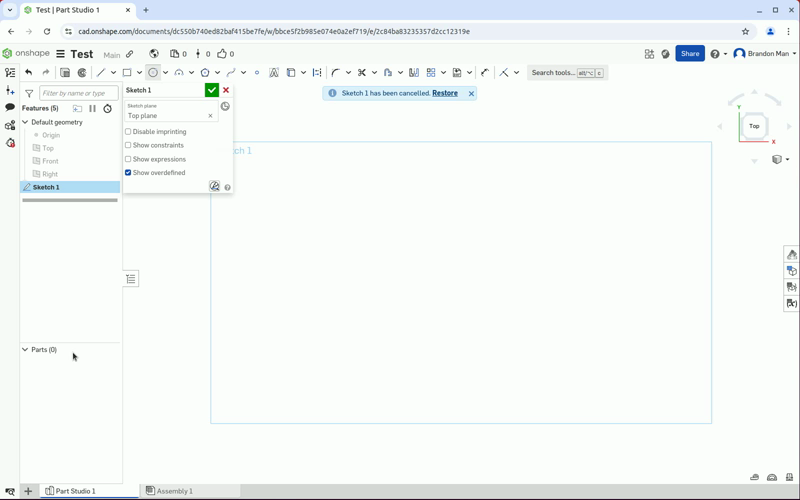
mouse_move(392, 282)
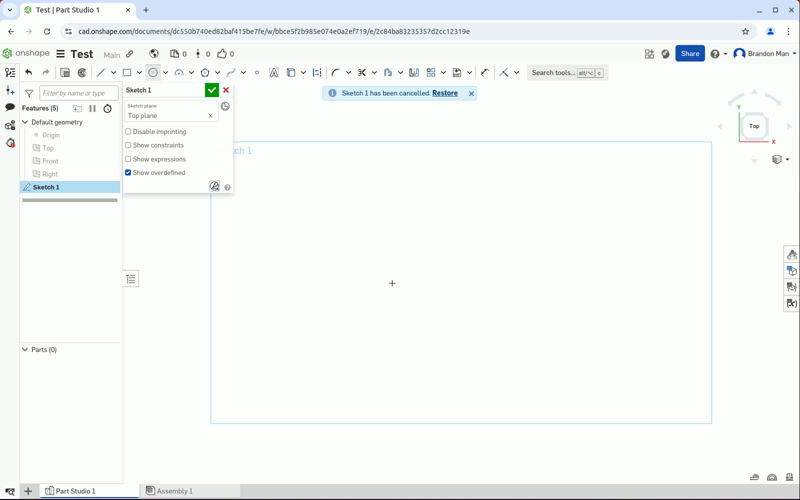
click(392, 282)
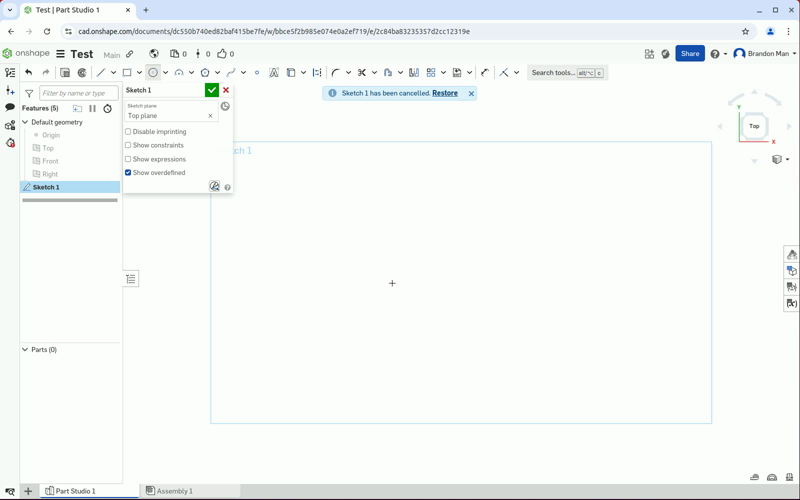
key_up(shift)
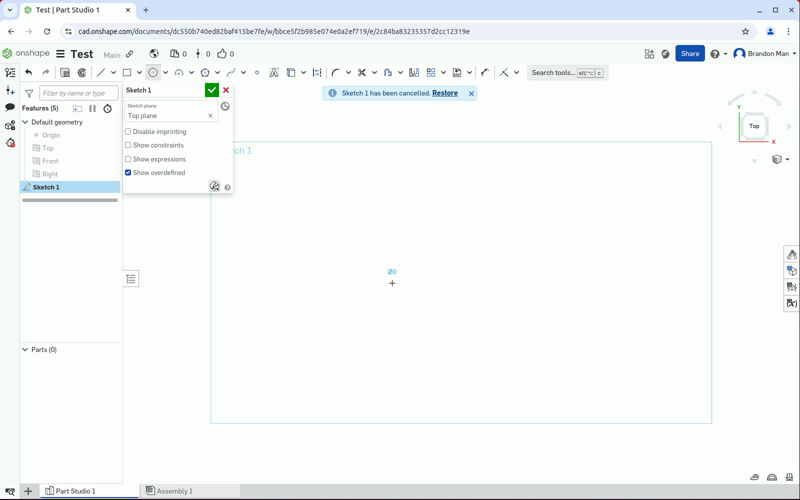
mouse_move(435, 282)
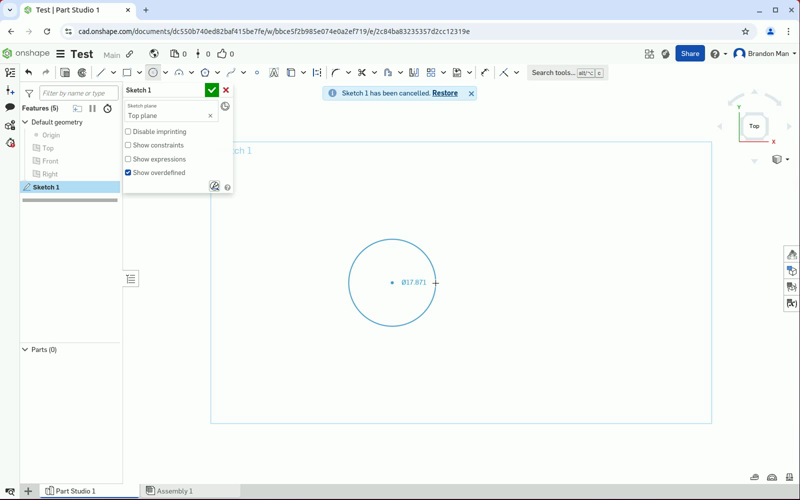
click(435, 282)
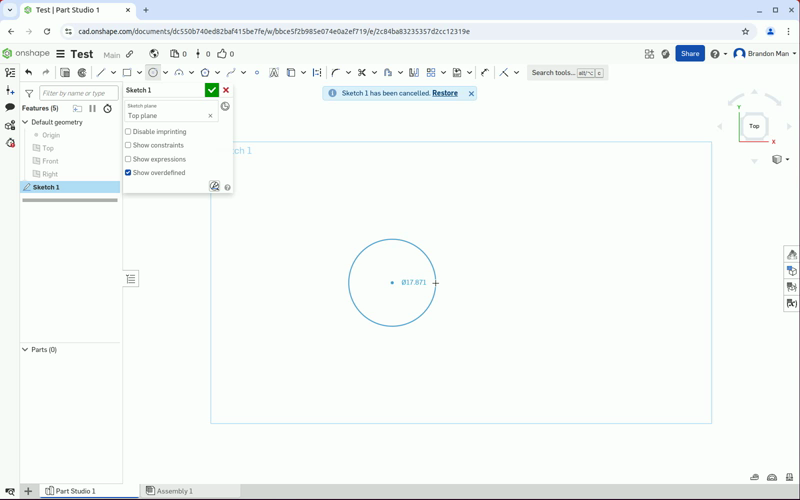
key(esc)
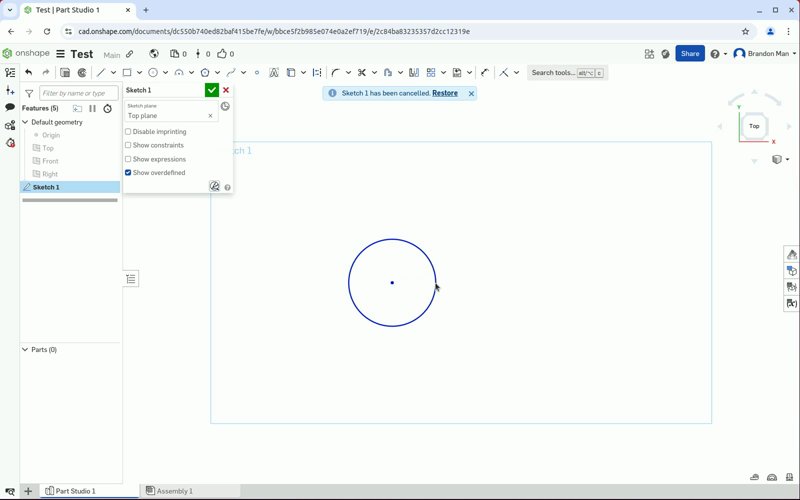
key(c)
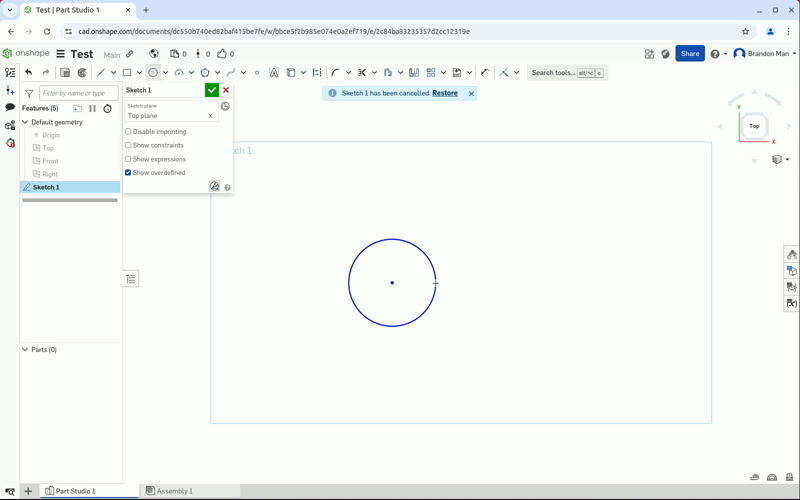
key_down(shift)
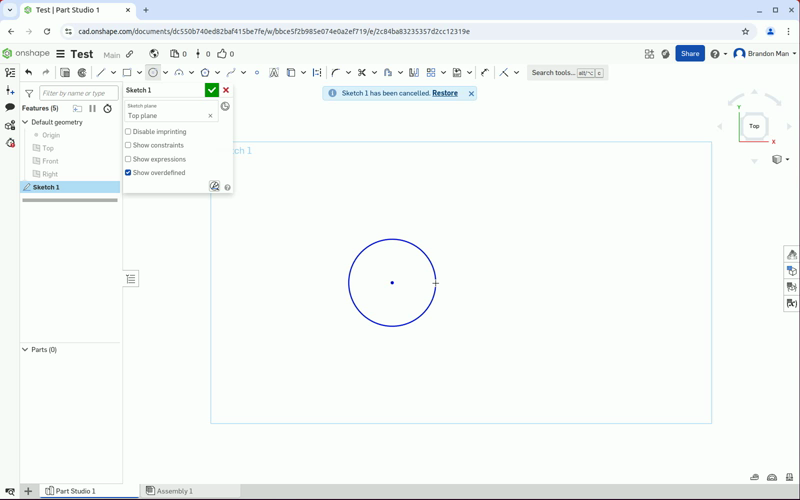
mouse_move(392, 282)
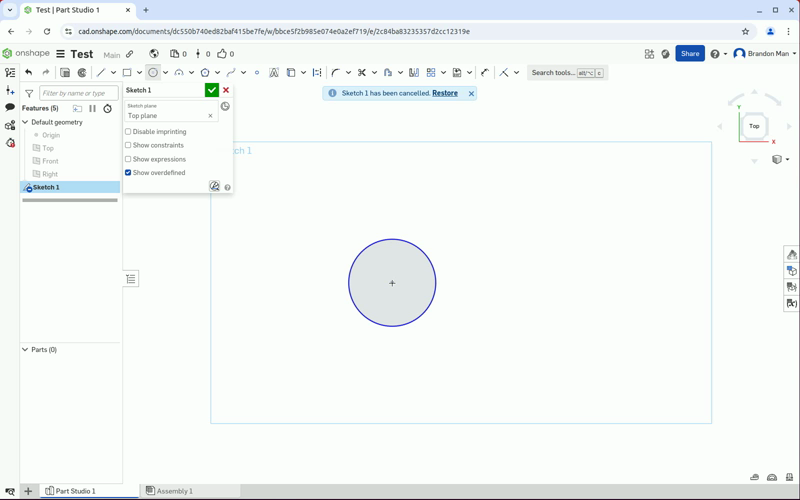
click(392, 282)
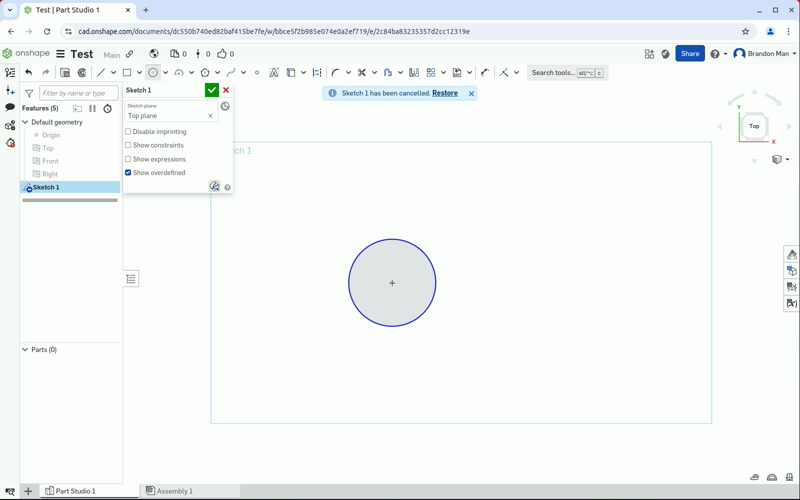
key_up(shift)
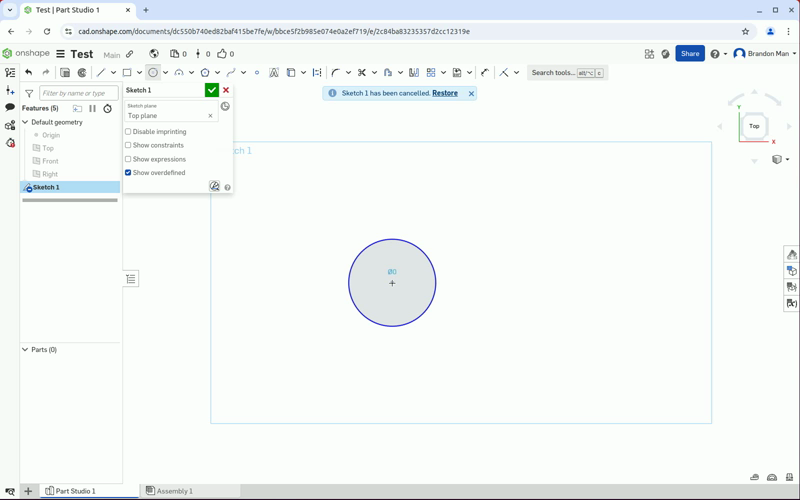
mouse_move(415, 282)
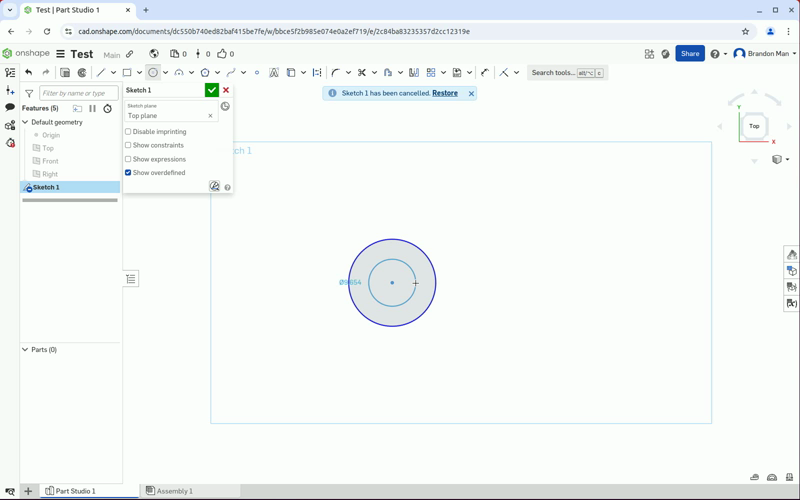
click(415, 282)
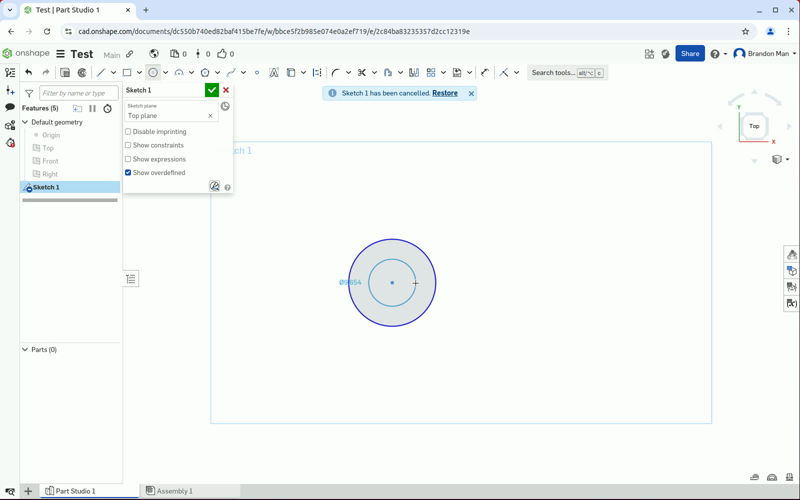
key(esc)
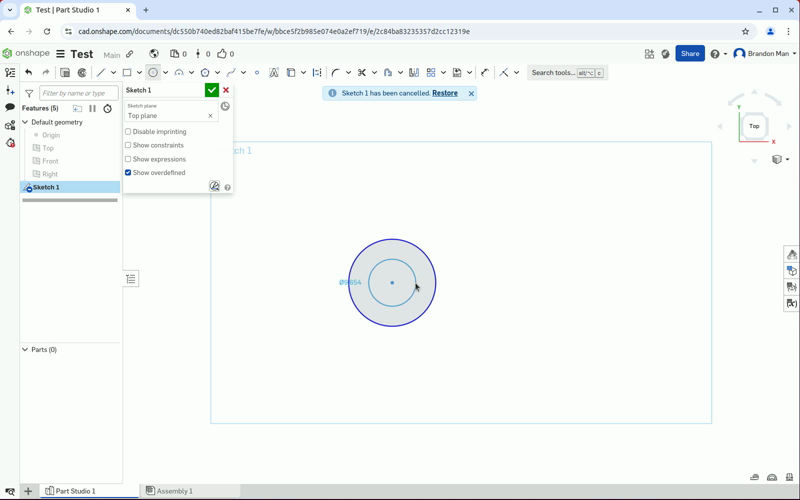
mouse_move(422, 272)
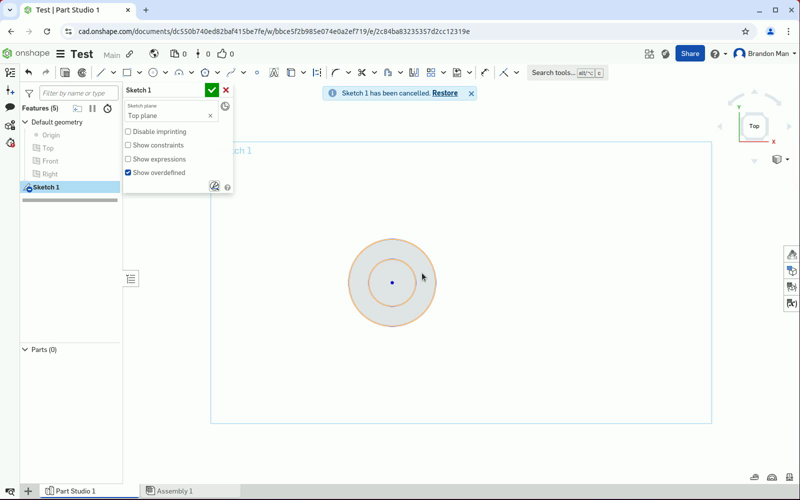
click(422, 272)
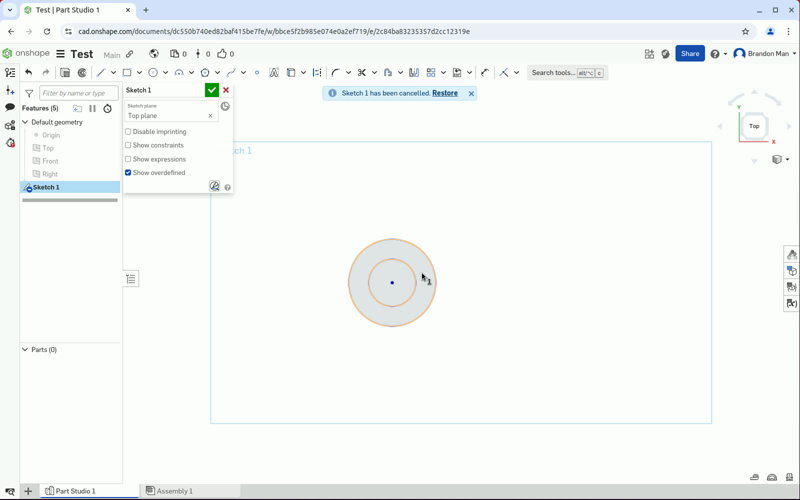
mouse_move(73, 352)
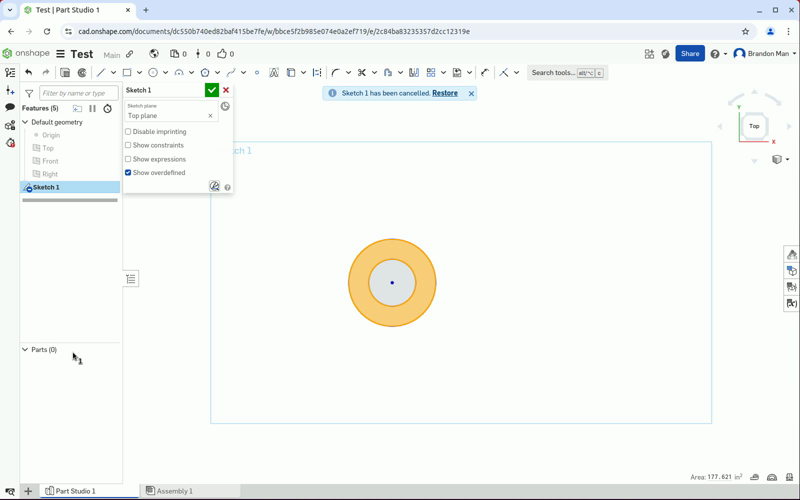
key(shift+y)
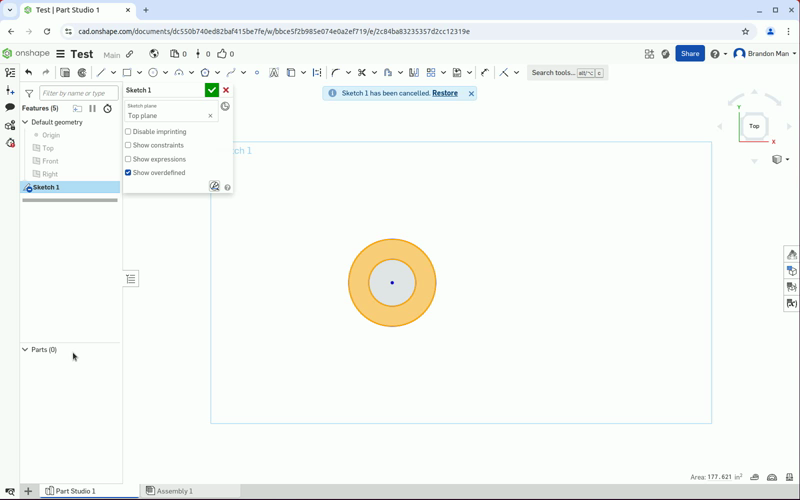
key(shift+e)
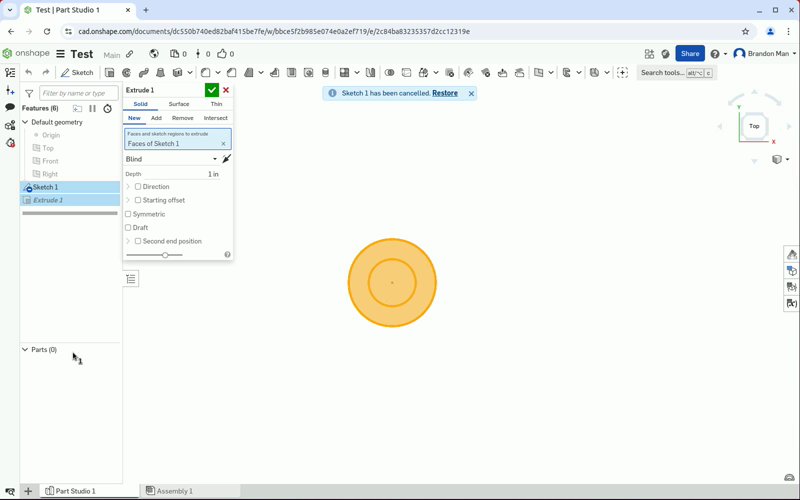
mouse_move(143, 106)
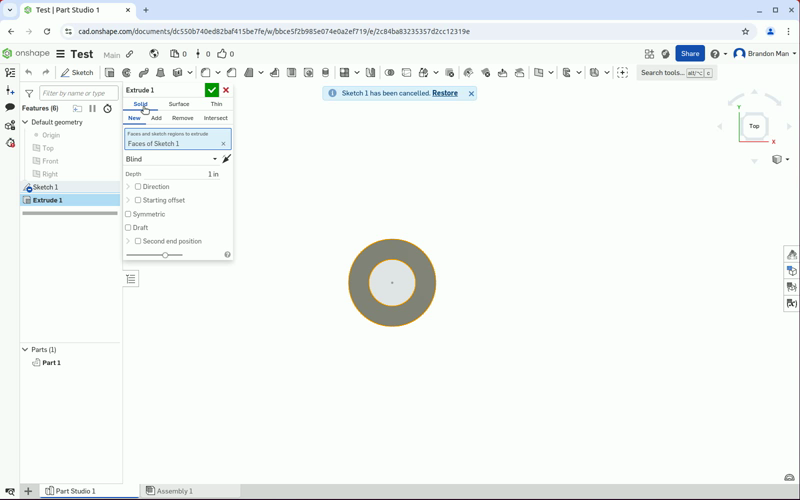
click(143, 106)
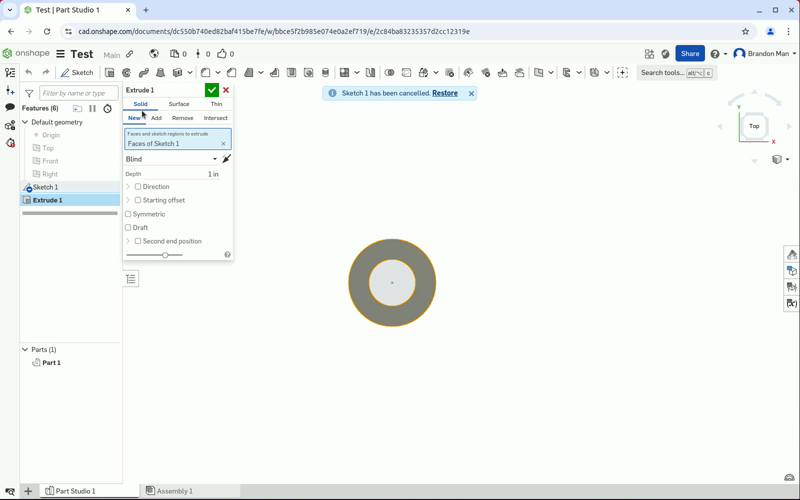
mouse_move(137, 120)
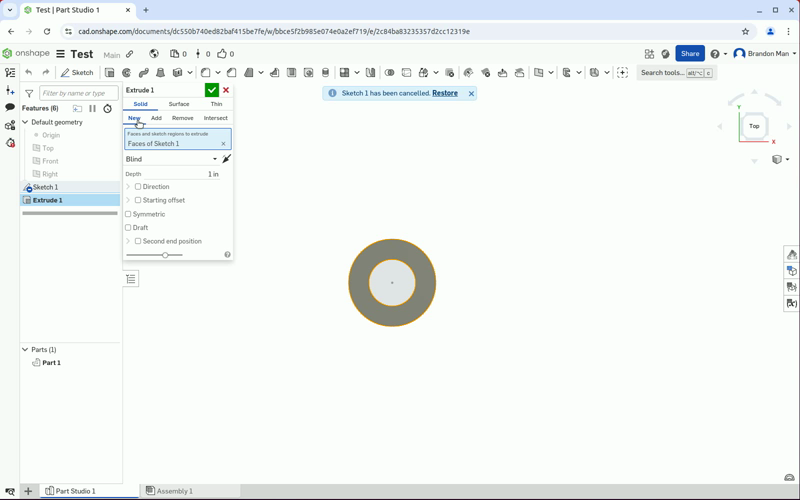
click(137, 120)
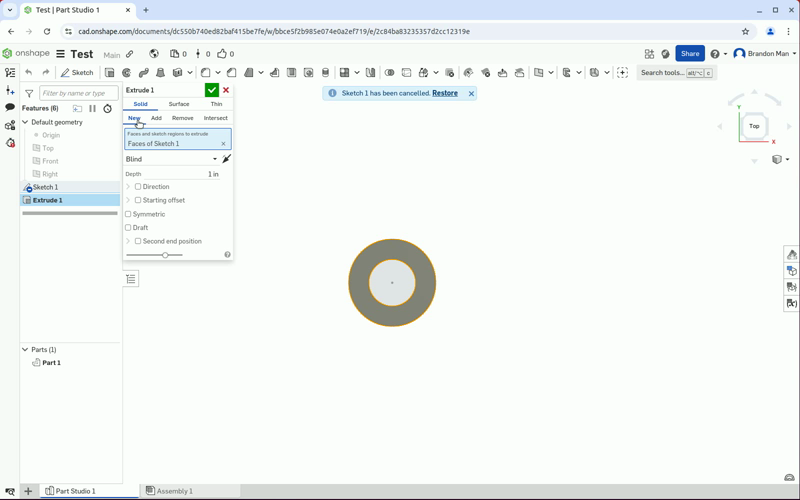
key(tab, 4)
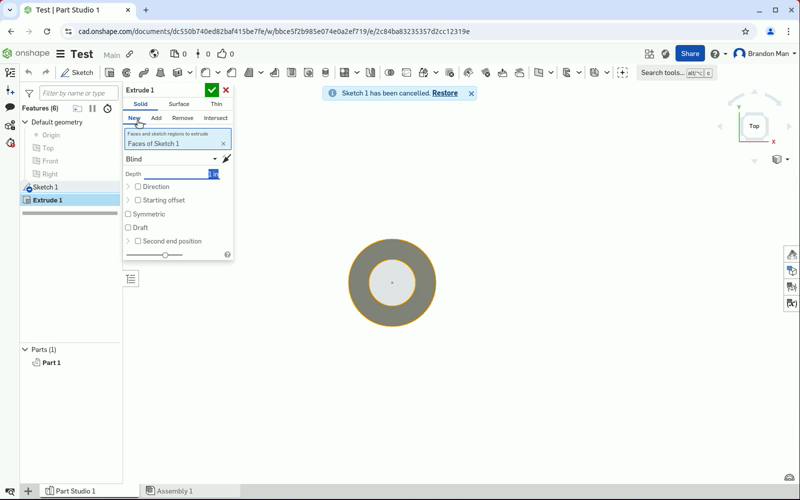
text(7.703)
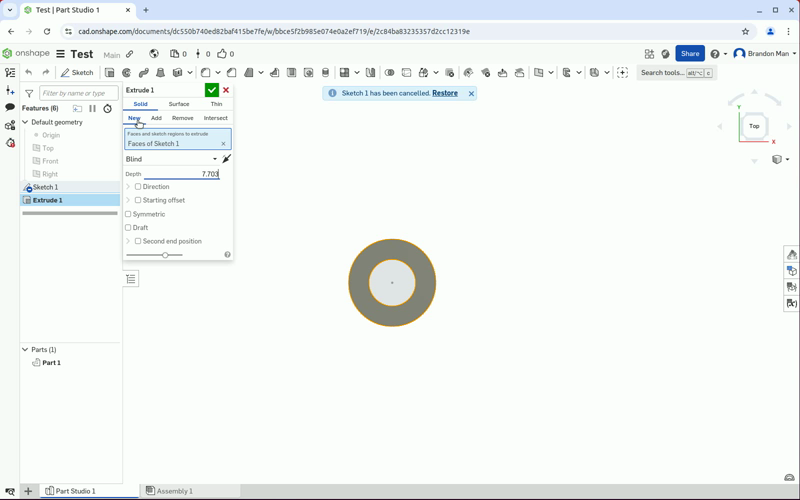
key(enter)
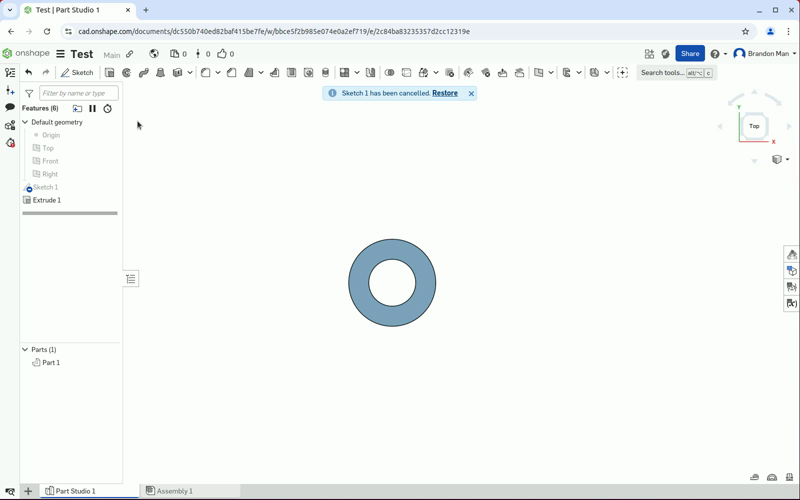
key(shift+h)
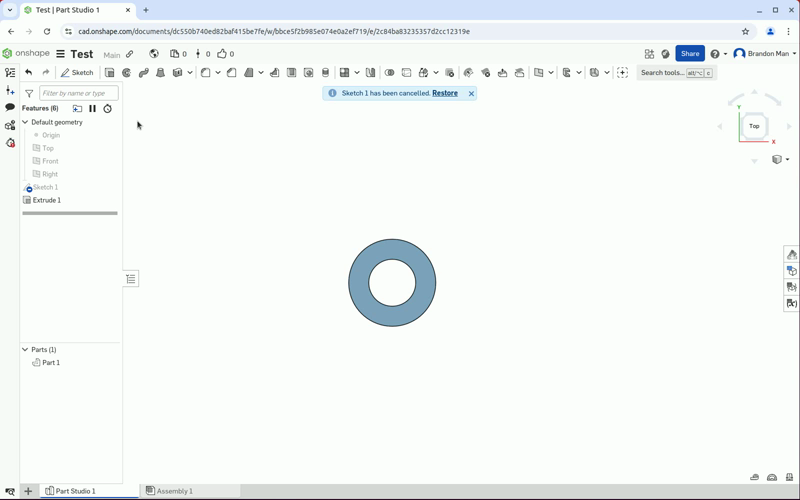
key(shift+h)
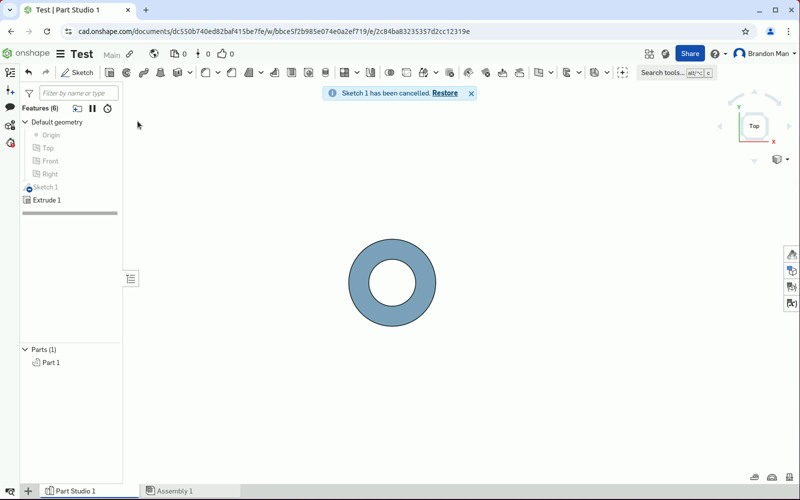
mouse_move(73, 189)
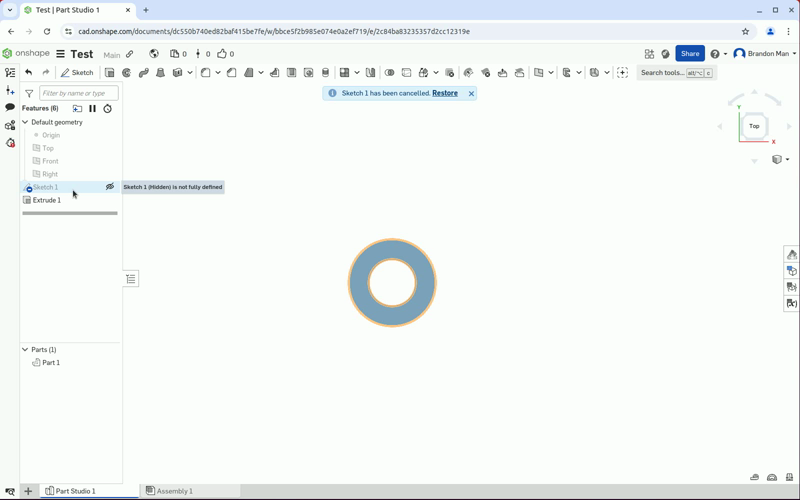
click(73, 189)
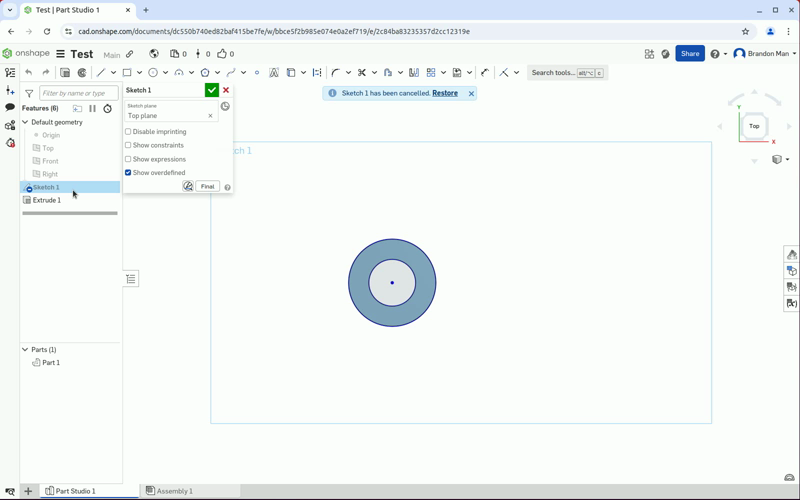
mouse_move(229, 92)
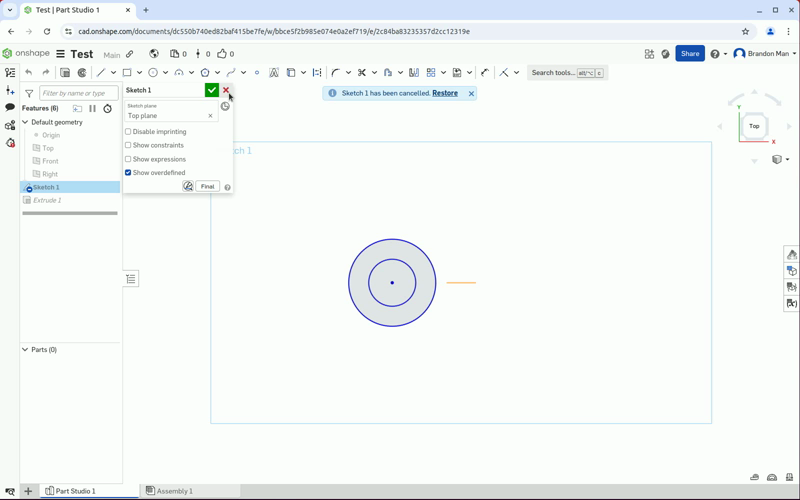
click(229, 92)
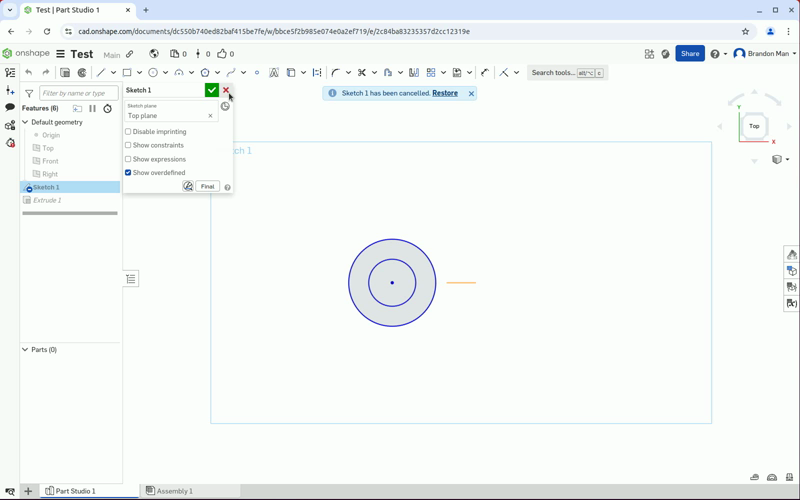
key(shift+s)
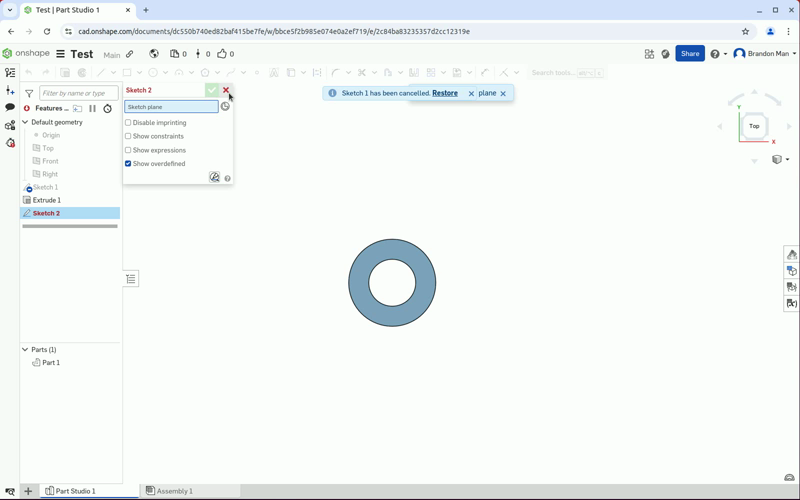
mouse_move(73, 150)
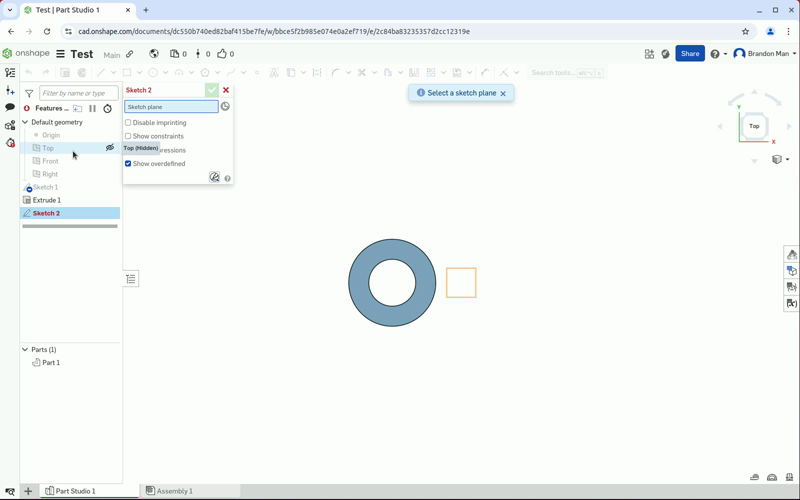
click(73, 150)
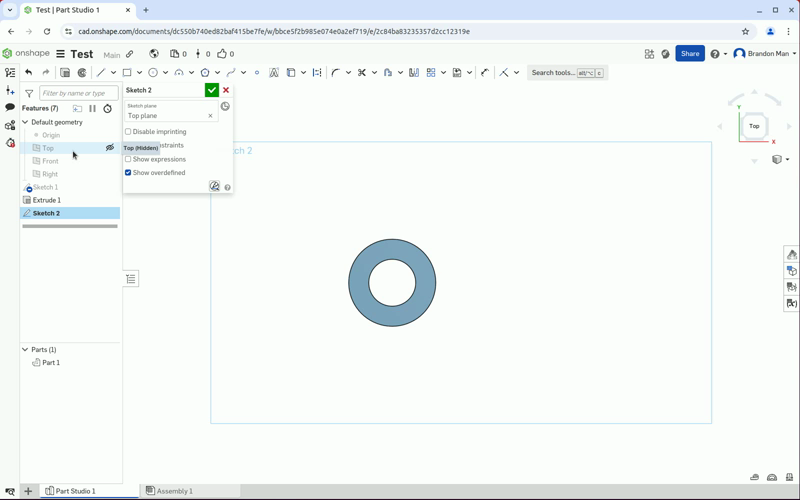
mouse_move(73, 352)
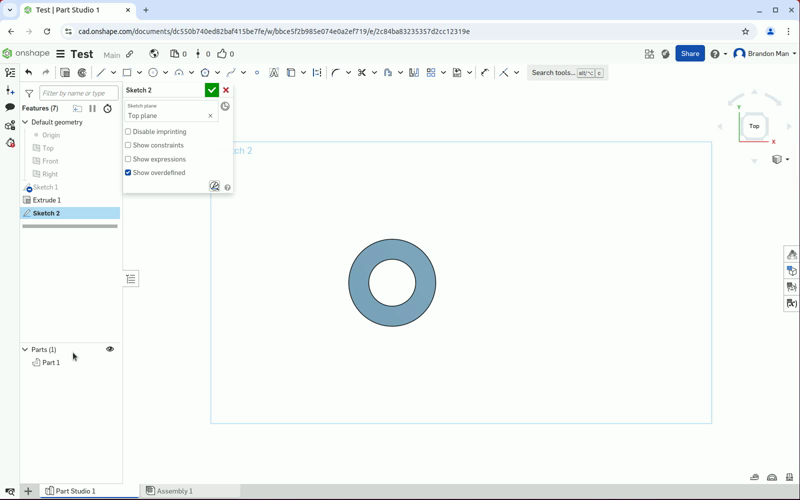
key(y)
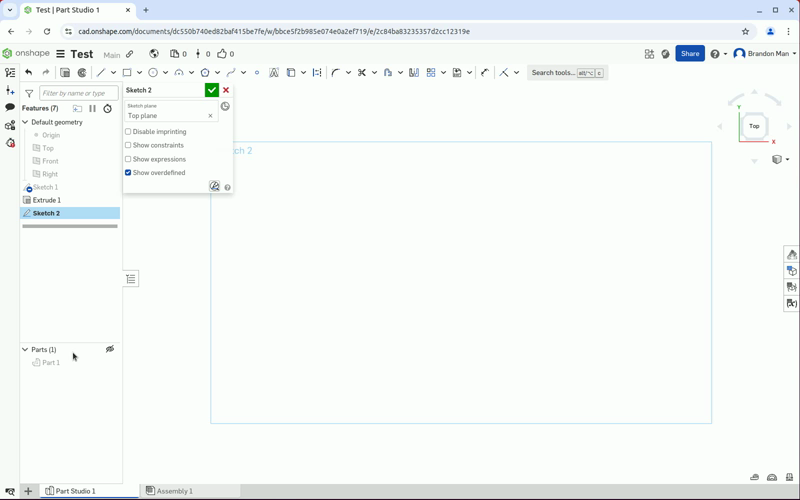
key(l)
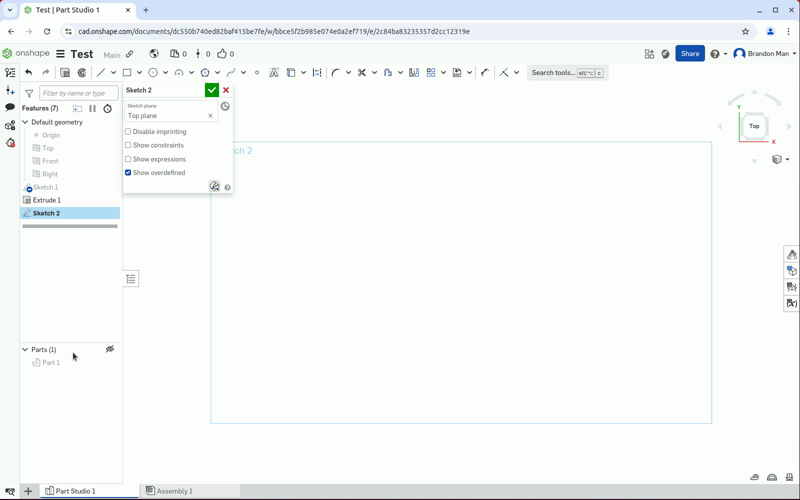
key_down(shift)
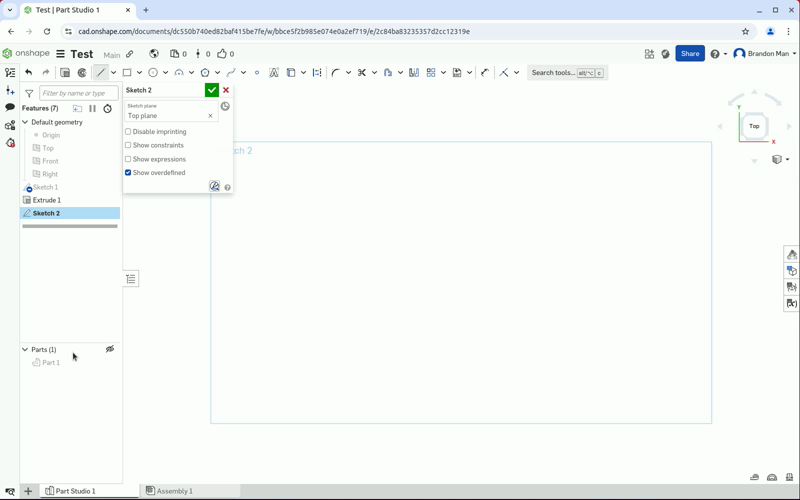
mouse_move(391, 326)
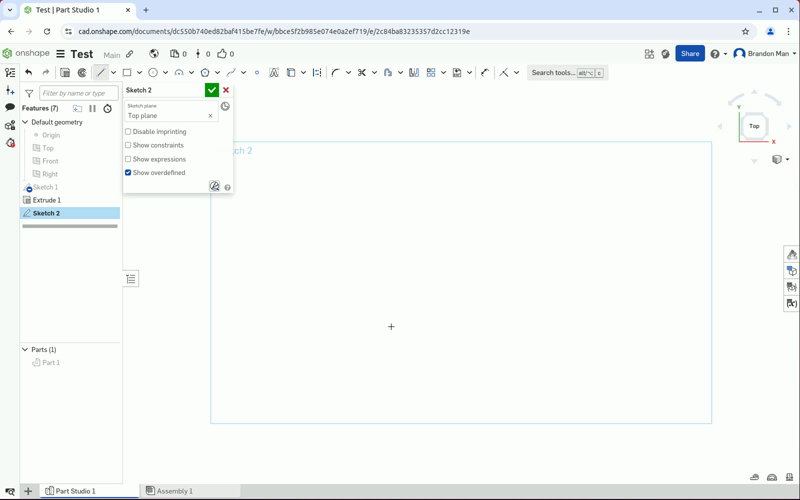
click(391, 326)
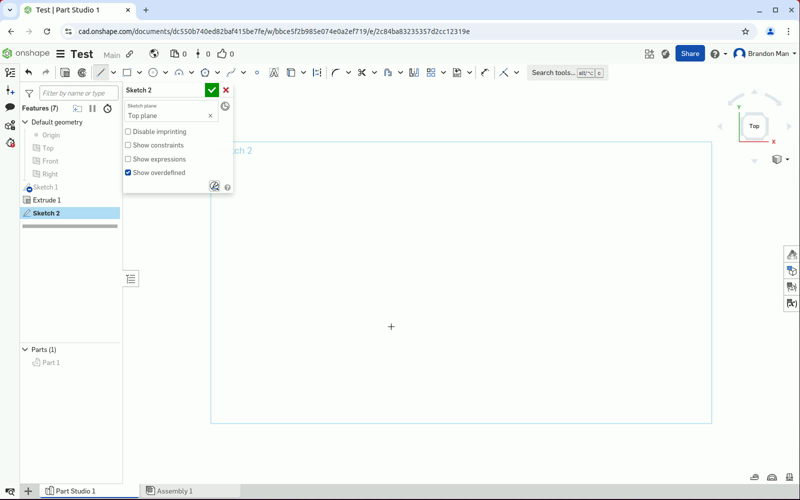
key_up(shift)
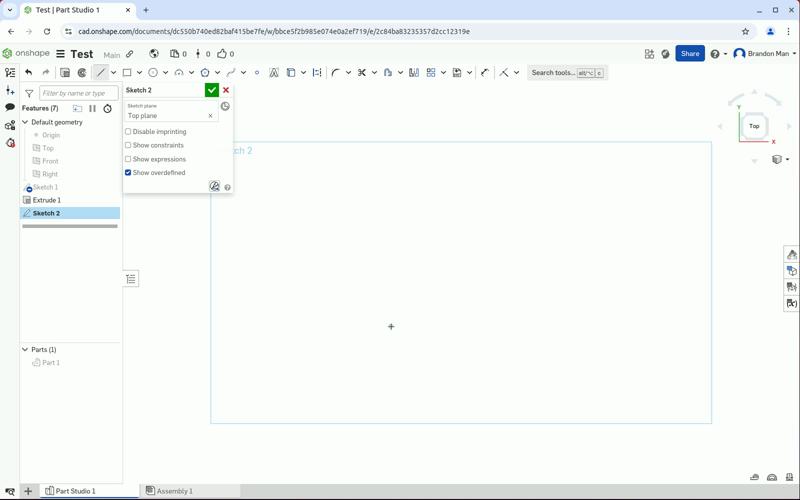
key_down(shift)
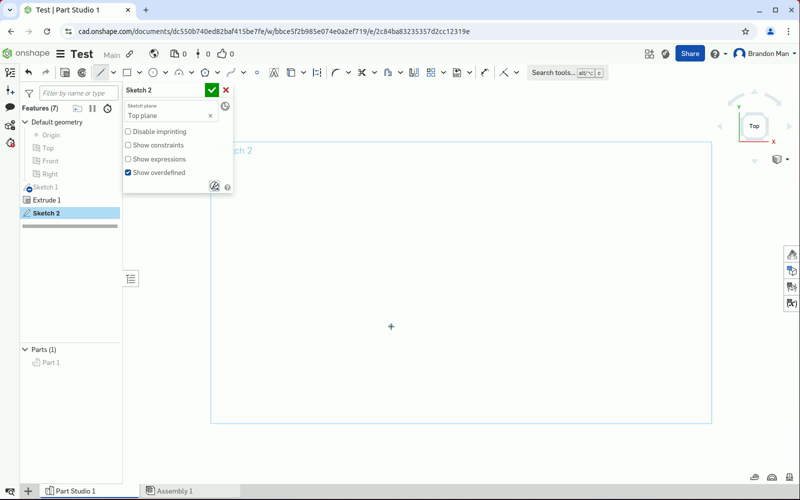
mouse_move(529, 324)
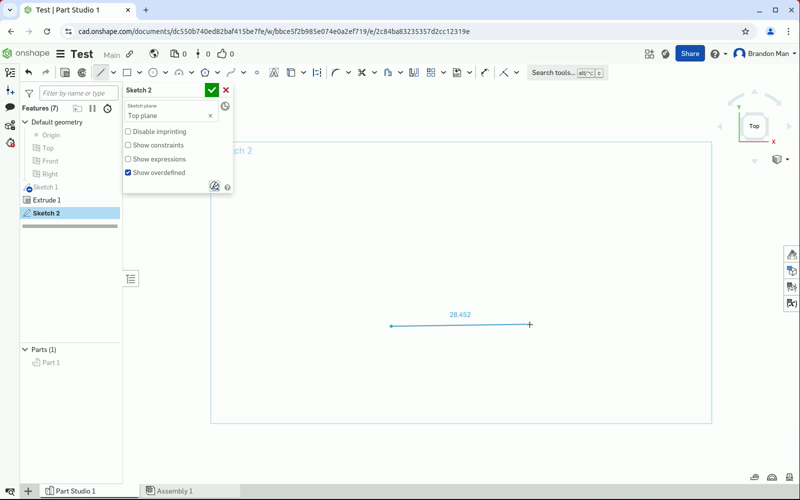
click(529, 324)
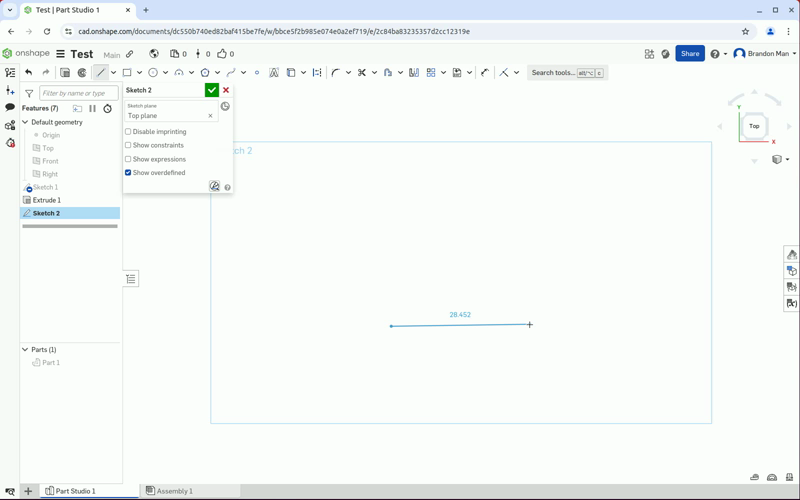
key_up(shift)
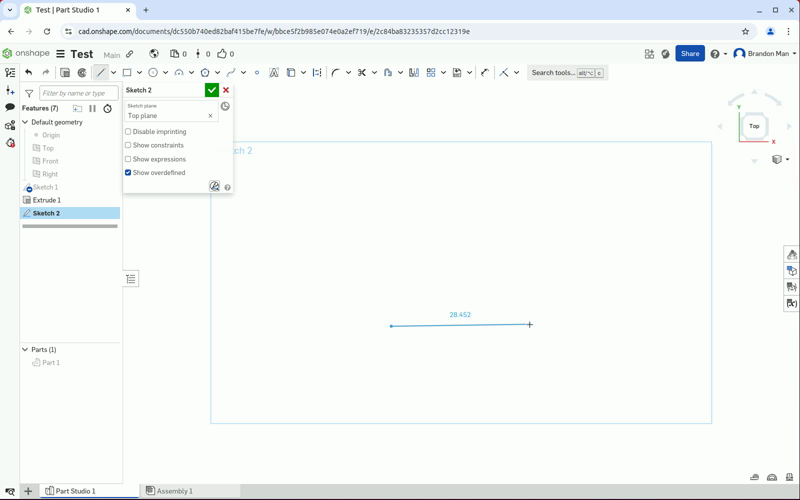
key(esc)
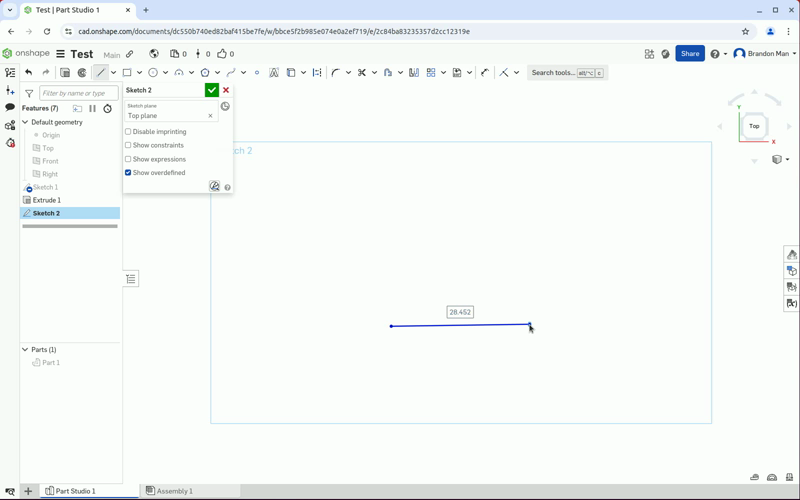
key(a)
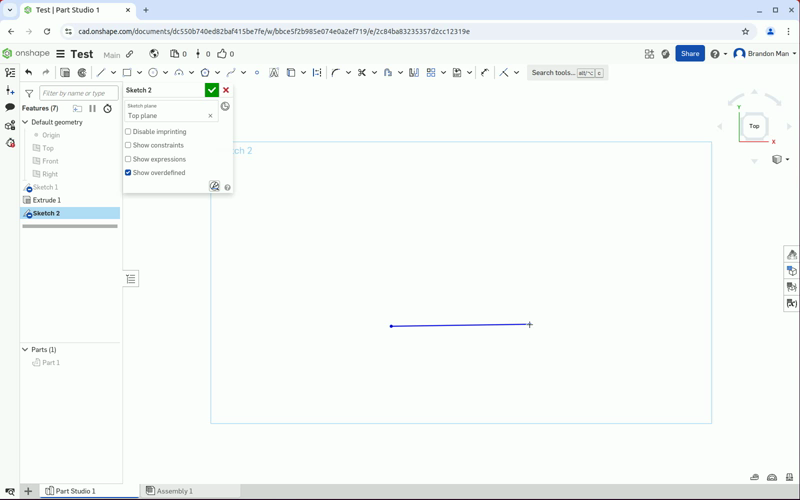
mouse_move(529, 324)
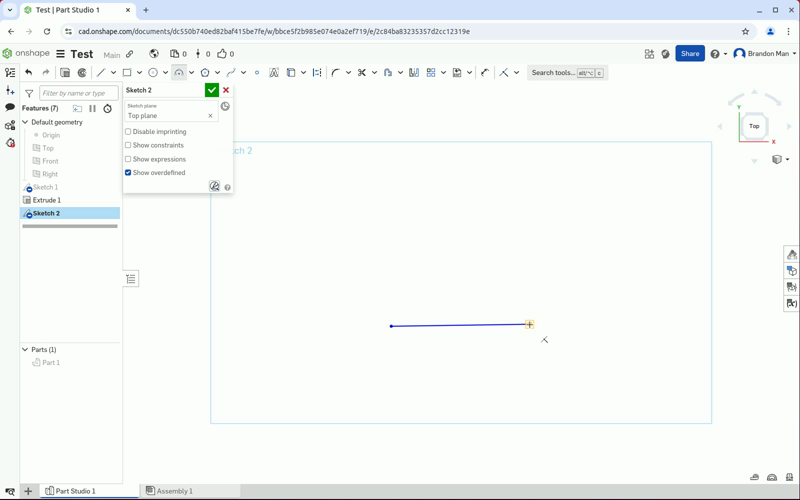
click(529, 324)
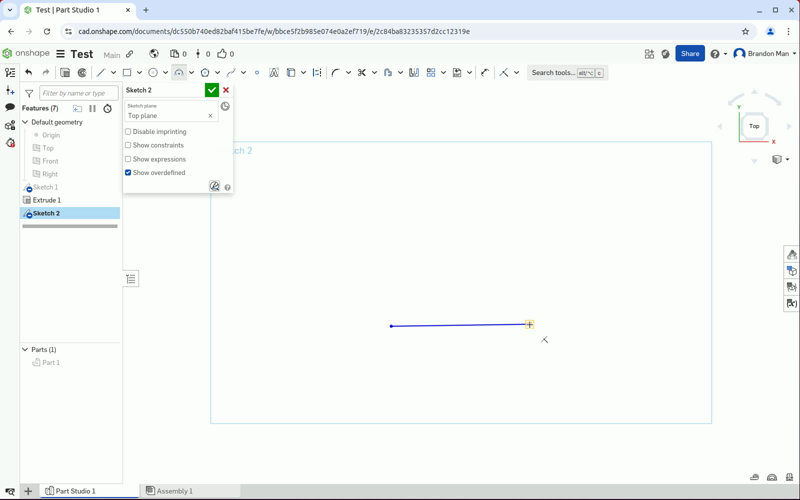
key_down(shift)
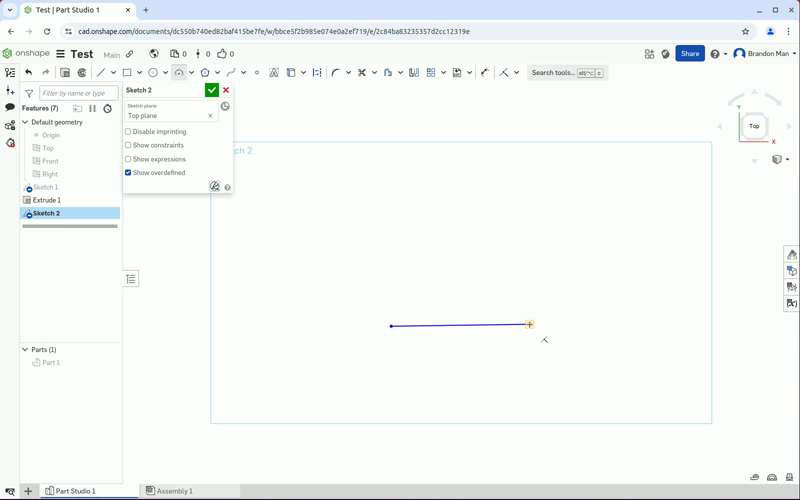
mouse_move(529, 241)
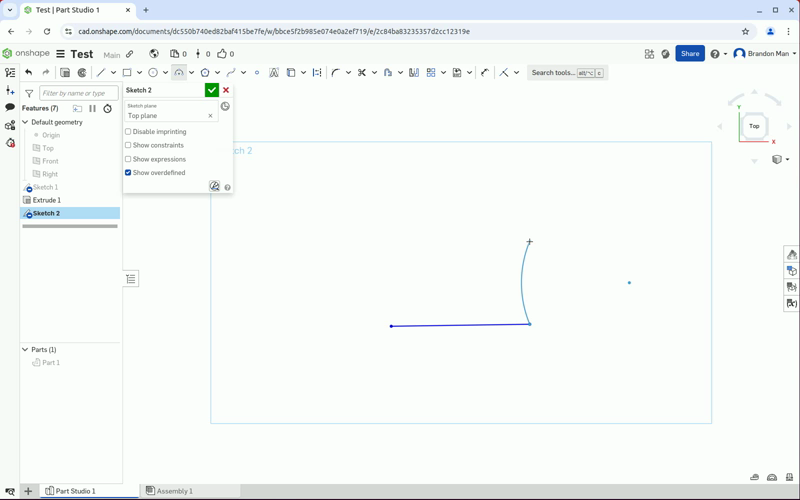
click(529, 241)
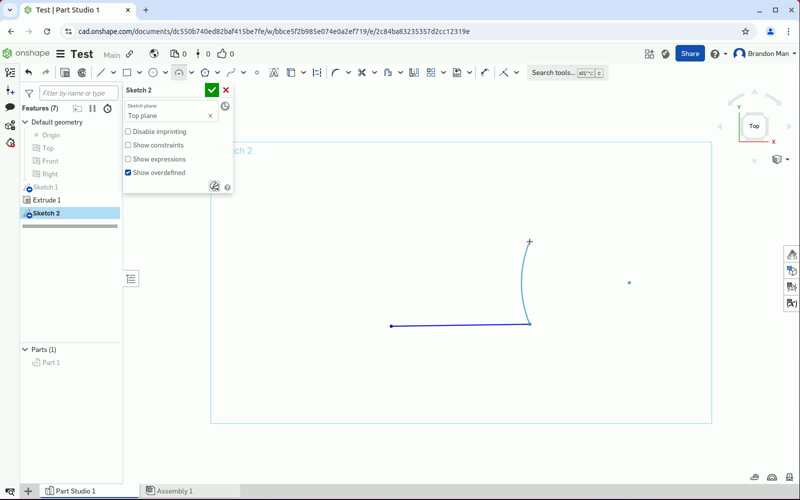
mouse_move(570, 282)
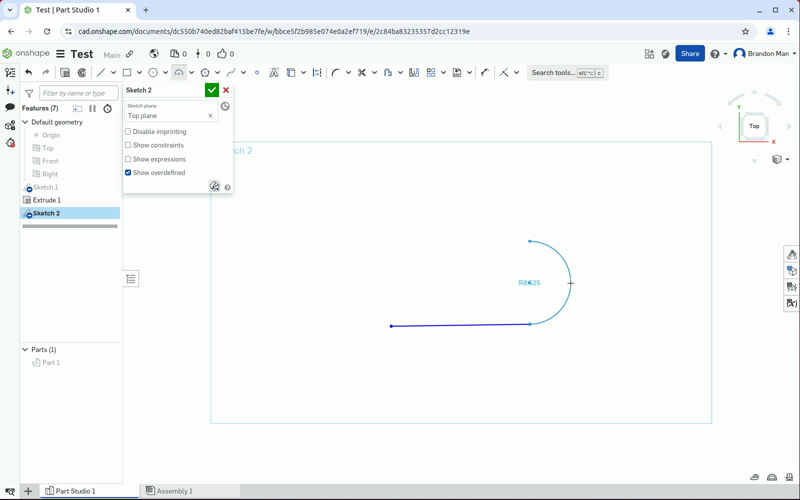
click(570, 282)
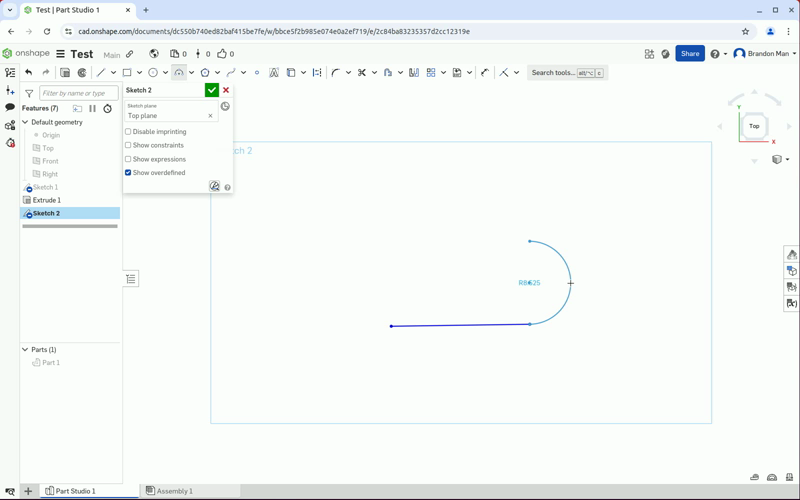
key_up(shift)
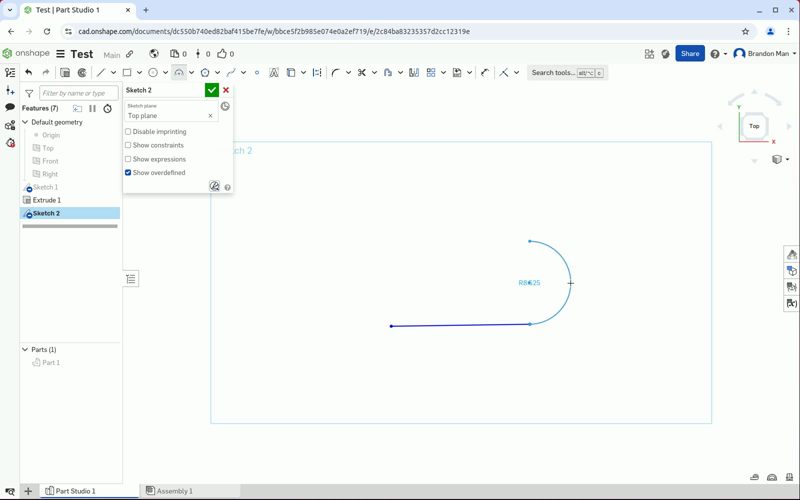
key(esc)
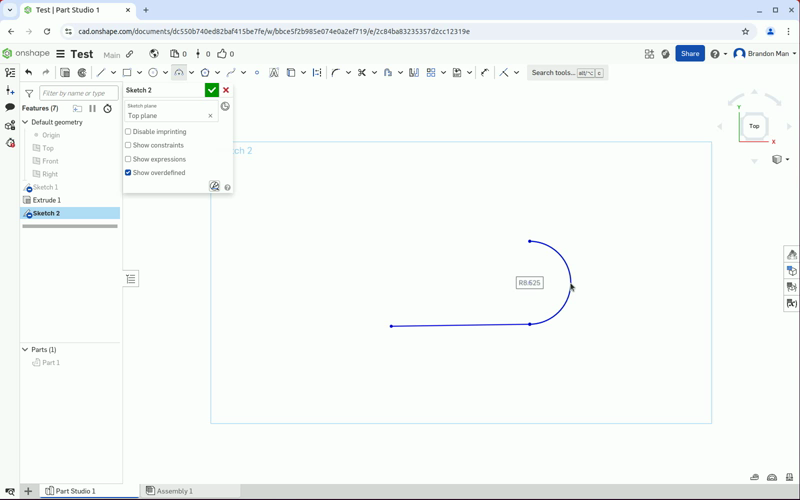
key(l)
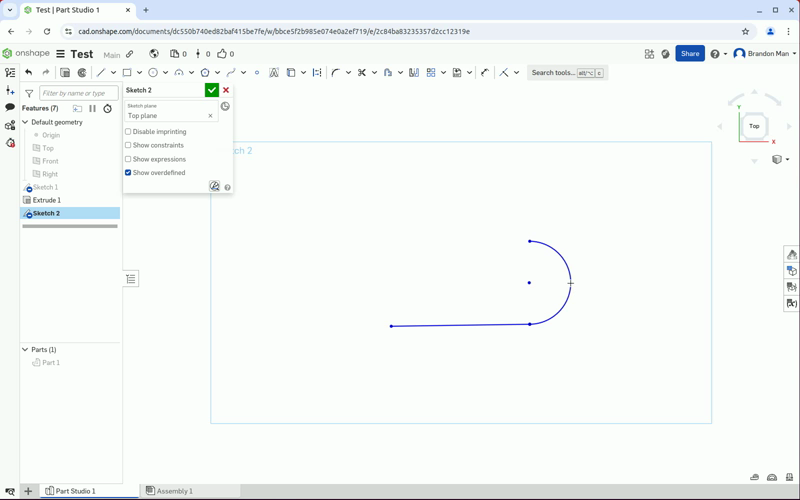
mouse_move(529, 241)
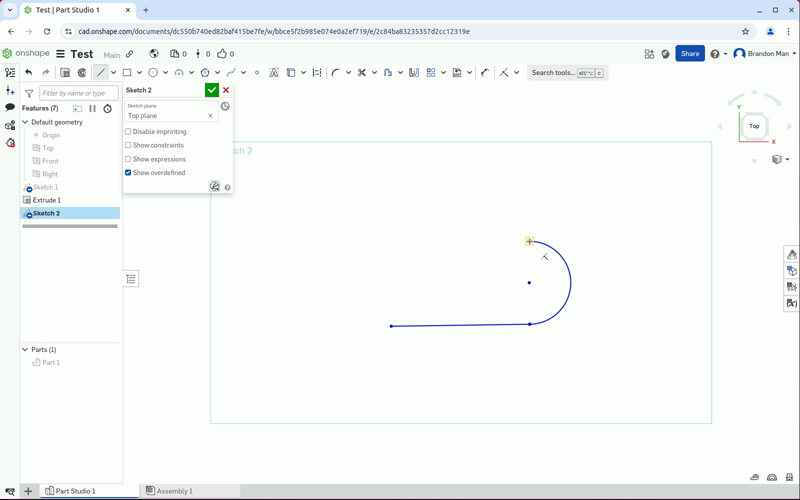
click(529, 241)
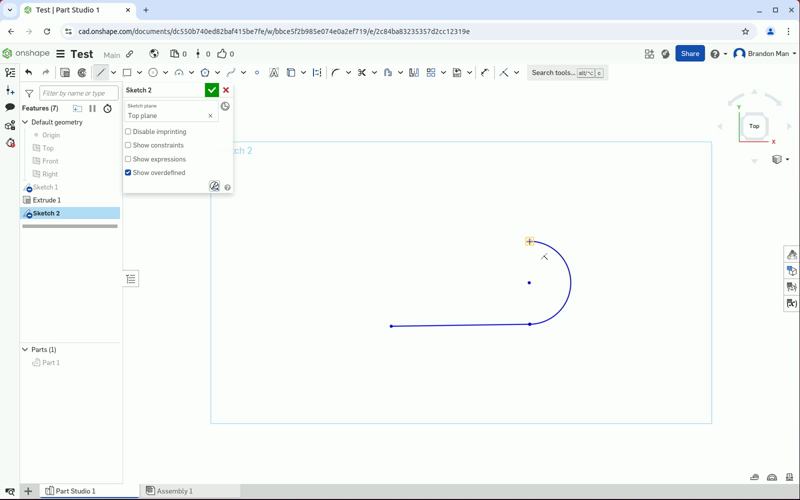
key_down(shift)
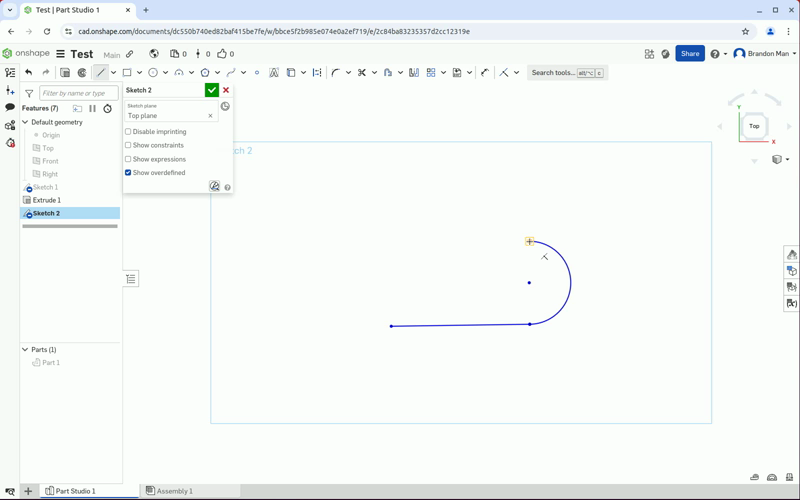
mouse_move(391, 241)
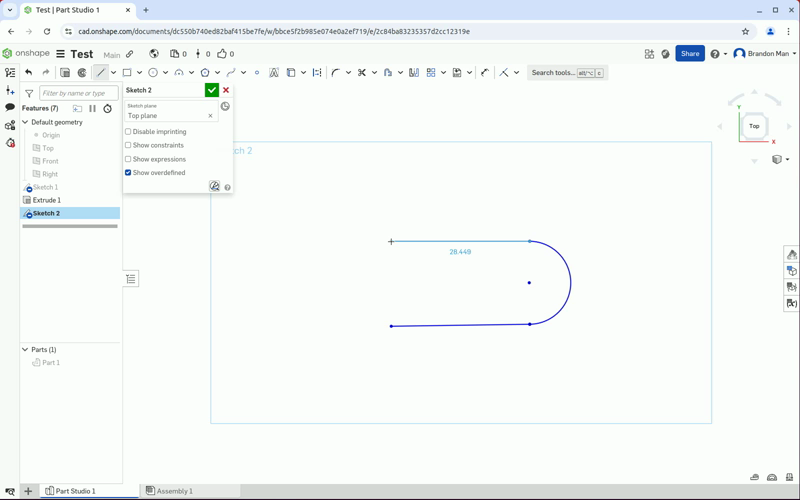
click(391, 241)
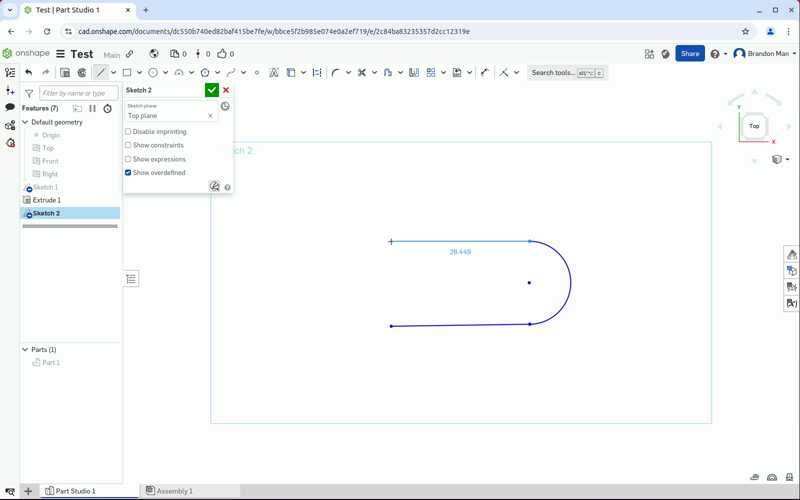
key_up(shift)
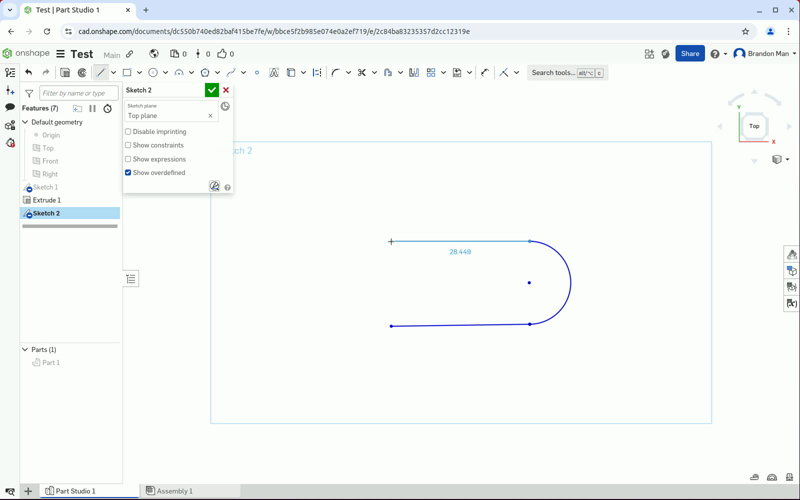
key(esc)
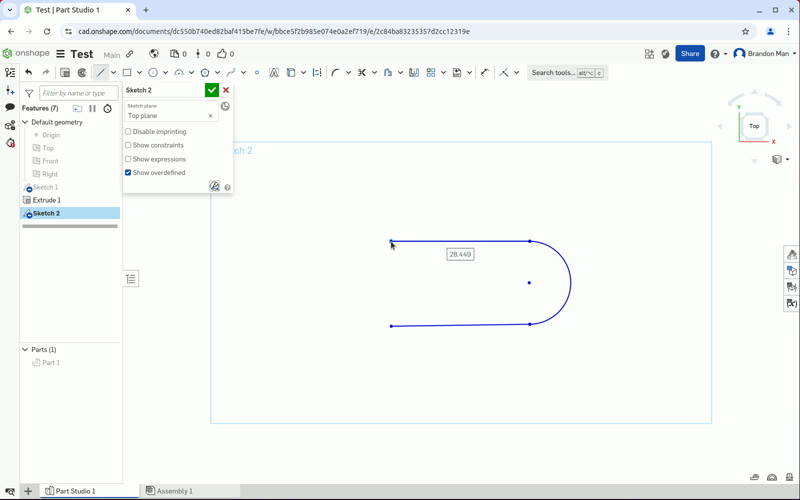
key(a)
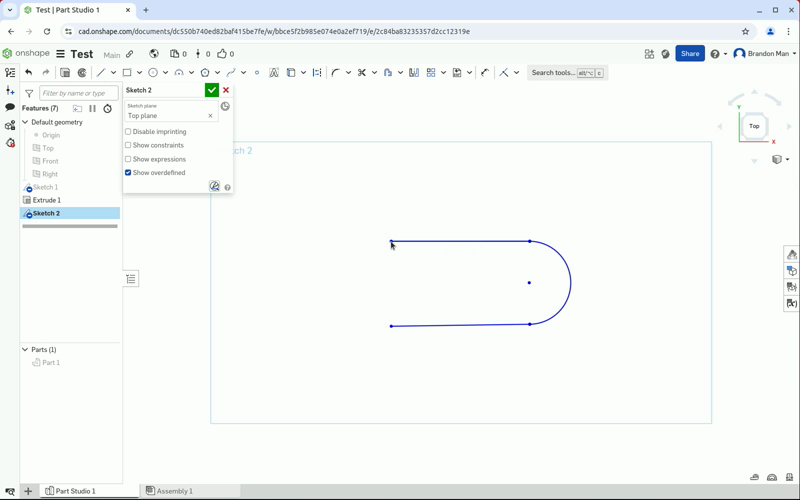
mouse_move(391, 241)
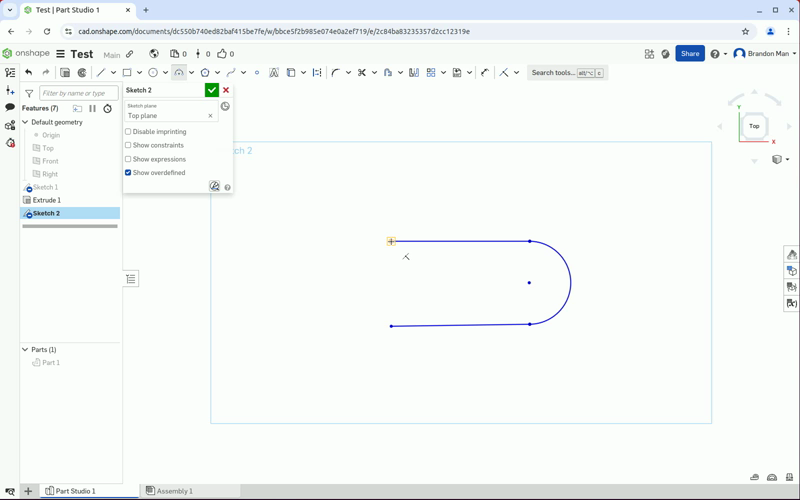
click(391, 241)
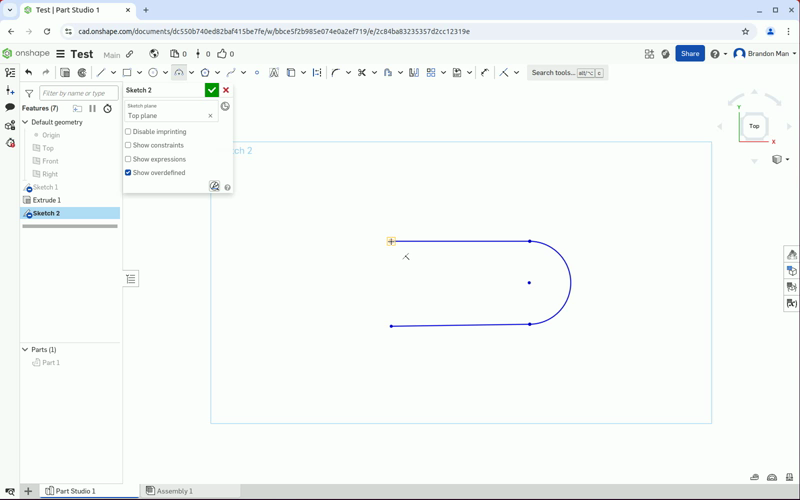
mouse_move(391, 326)
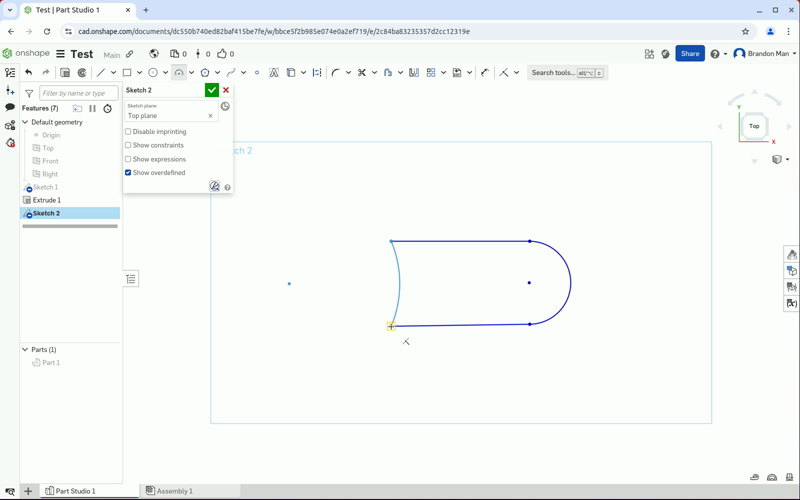
click(391, 326)
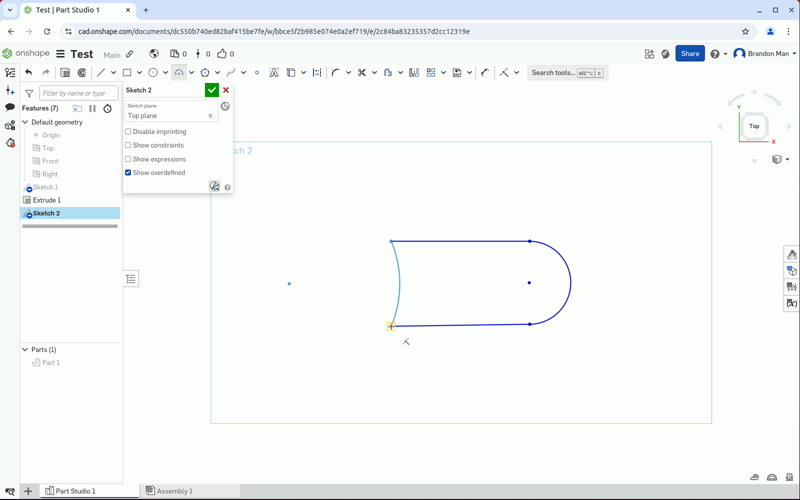
key_down(shift)
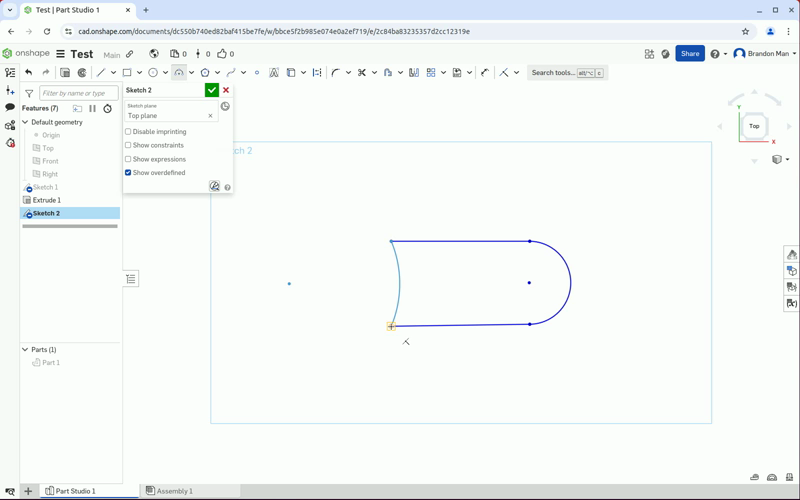
mouse_move(433, 283)
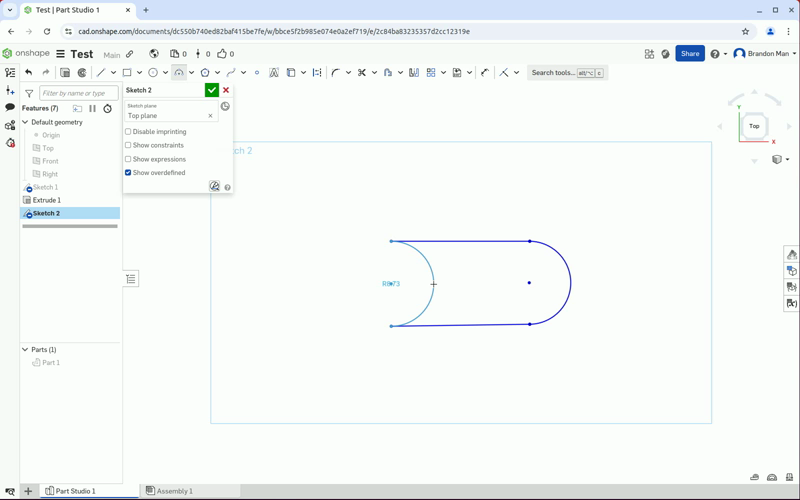
click(433, 283)
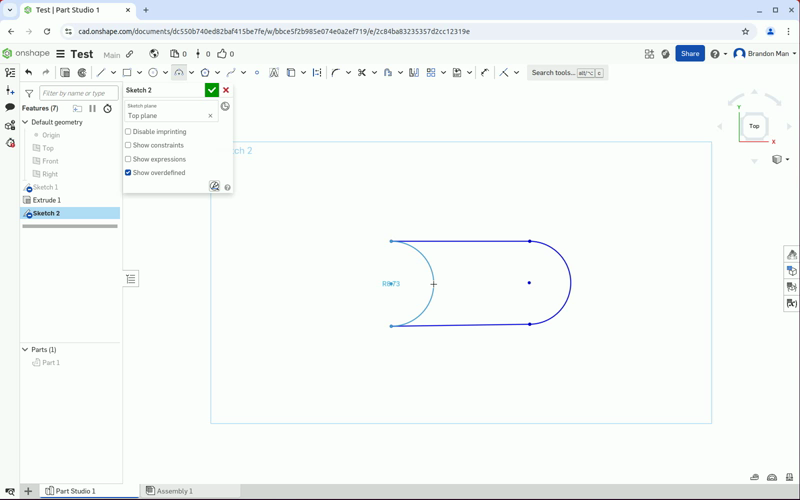
key_up(shift)
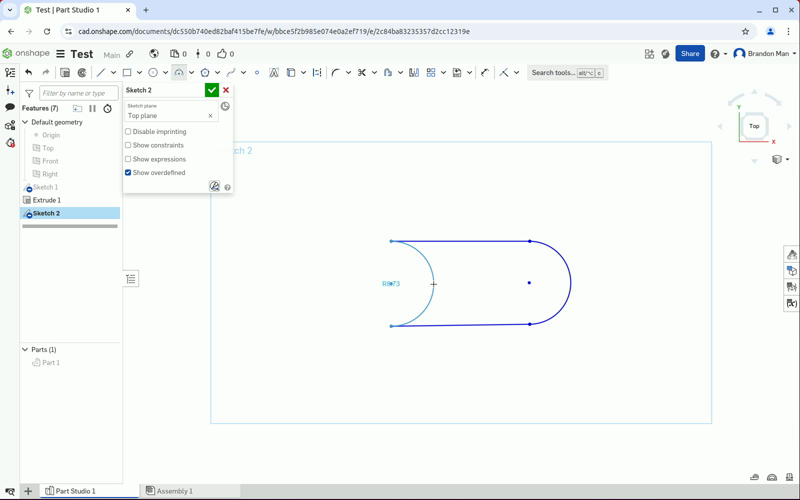
key(esc)
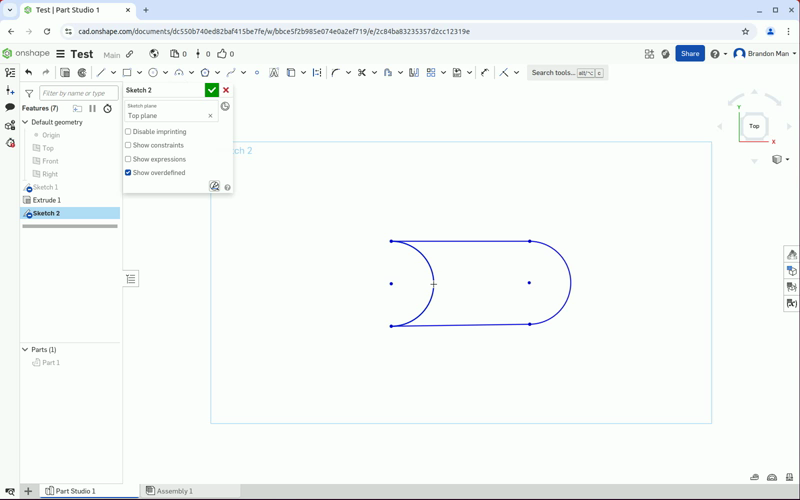
key(c)
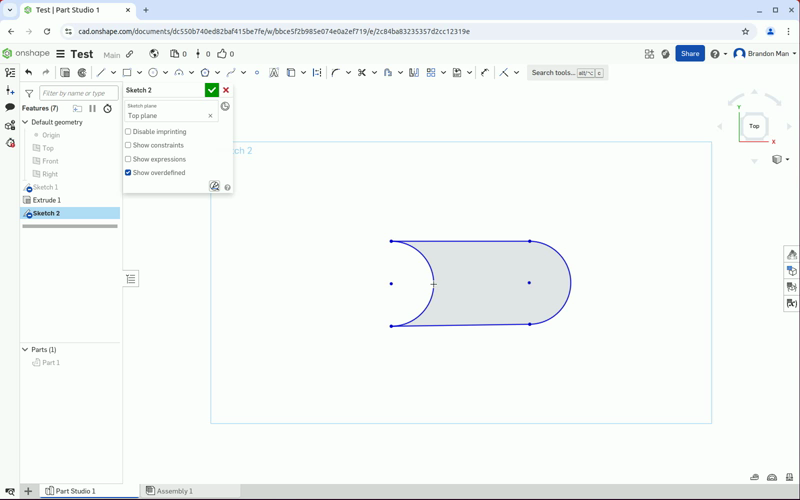
key_down(shift)
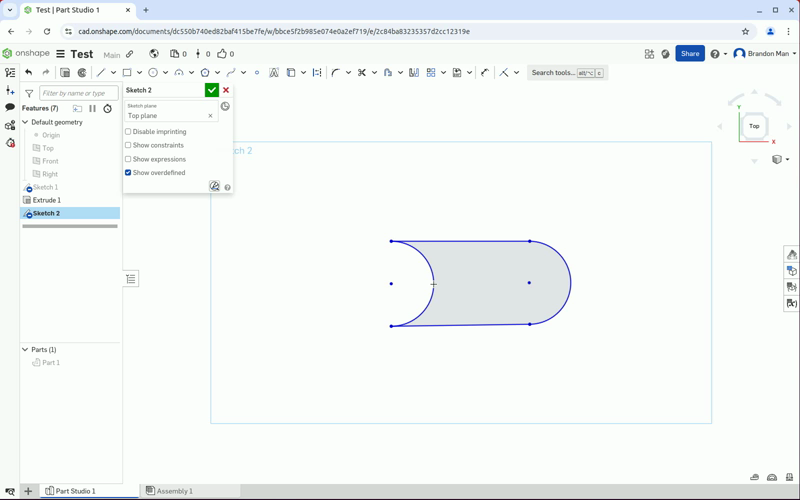
mouse_move(529, 282)
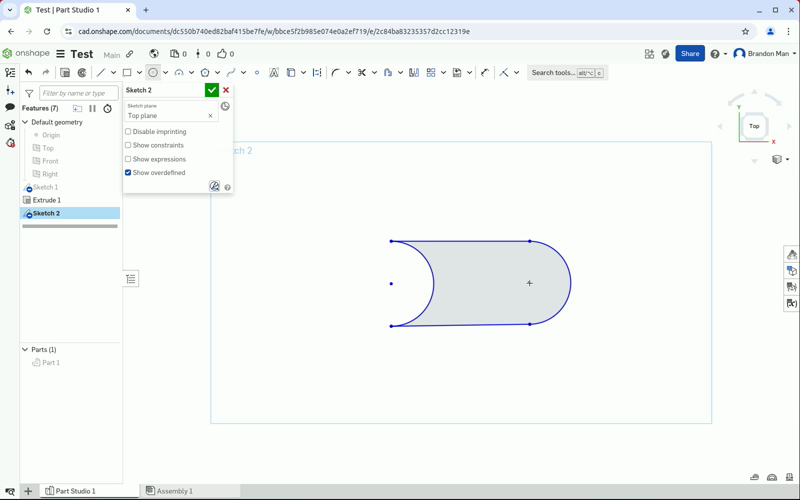
scroll(6)
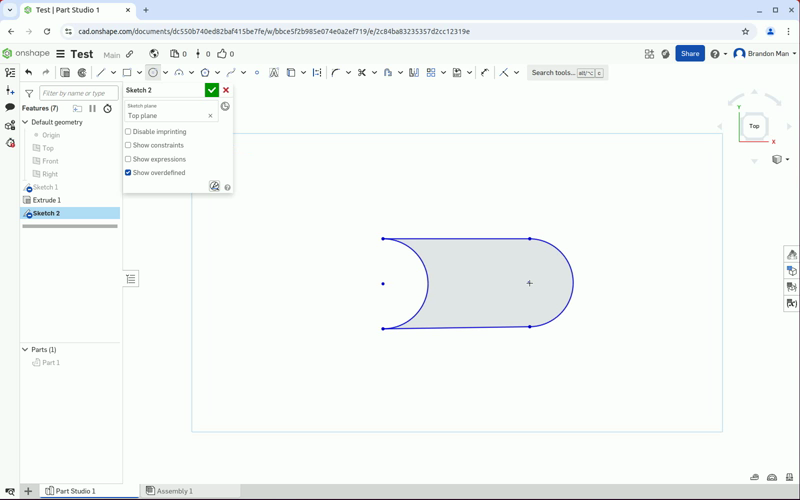
scroll(6)
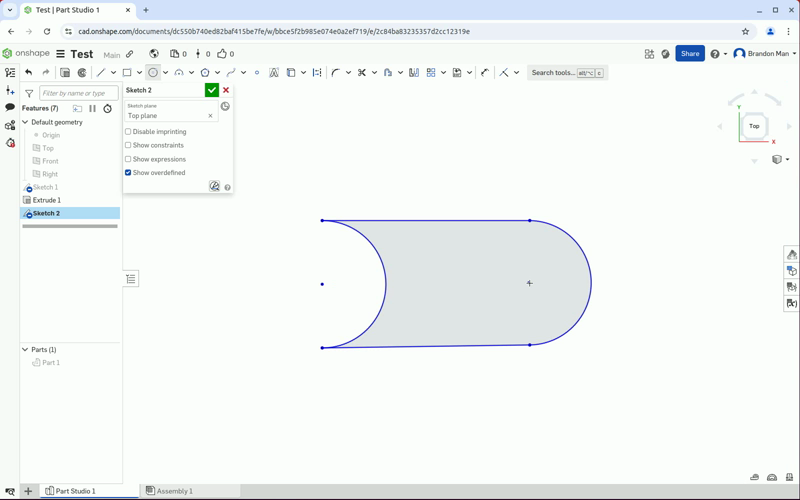
scroll(6)
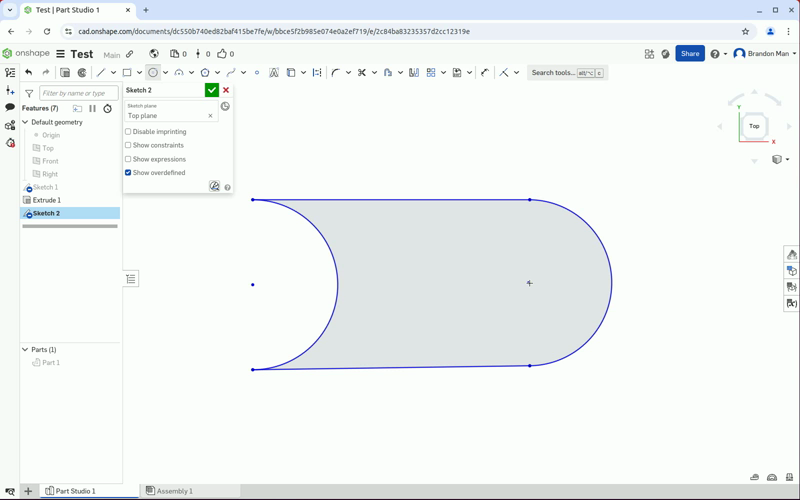
scroll(6)
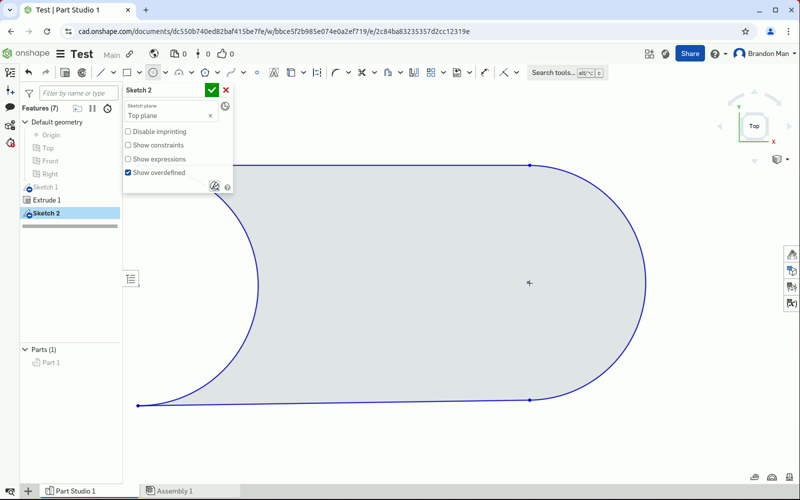
scroll(6)
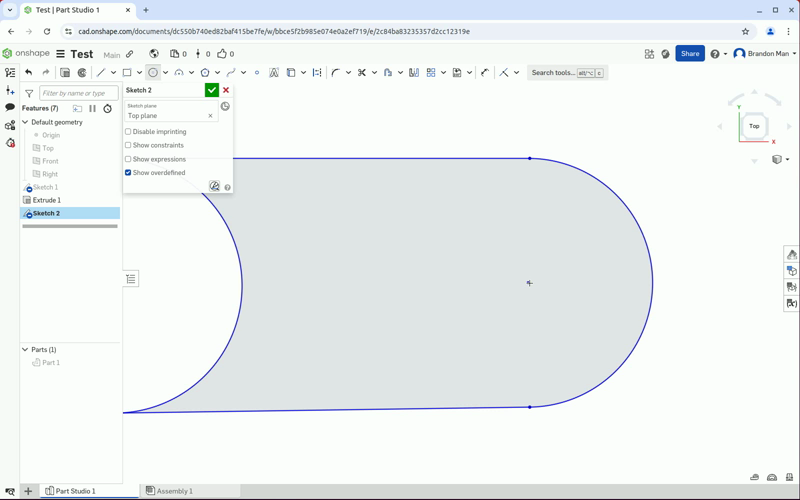
scroll(6)
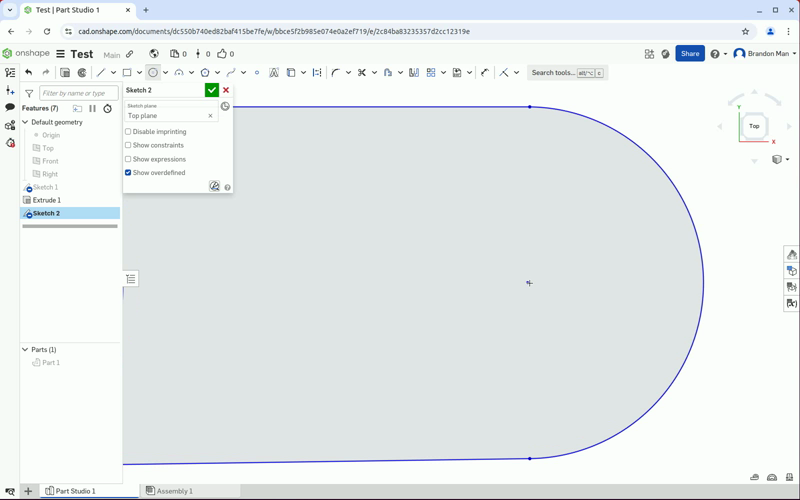
scroll(6)
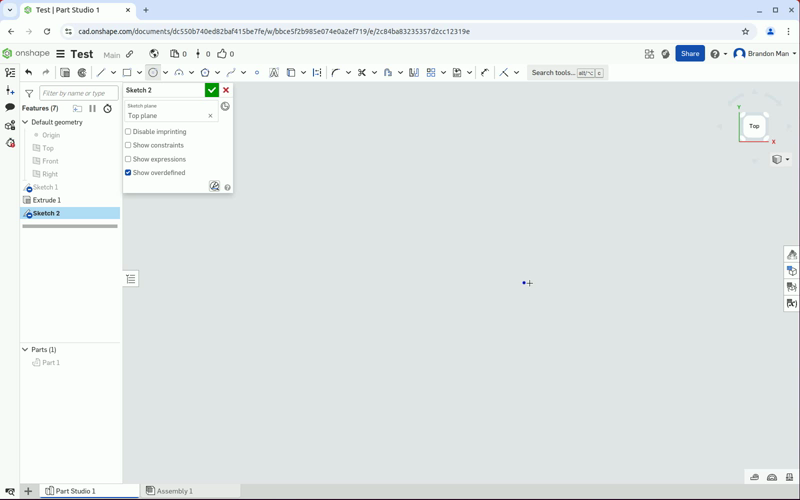
click(529, 282)
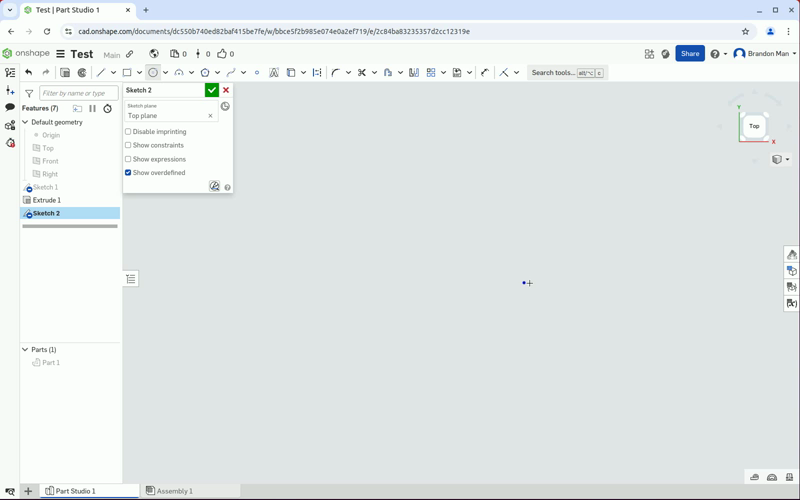
scroll(-6)
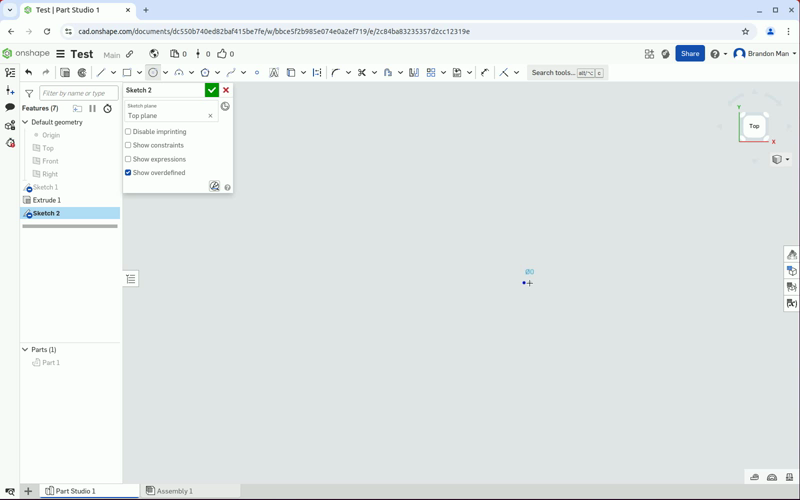
scroll(-6)
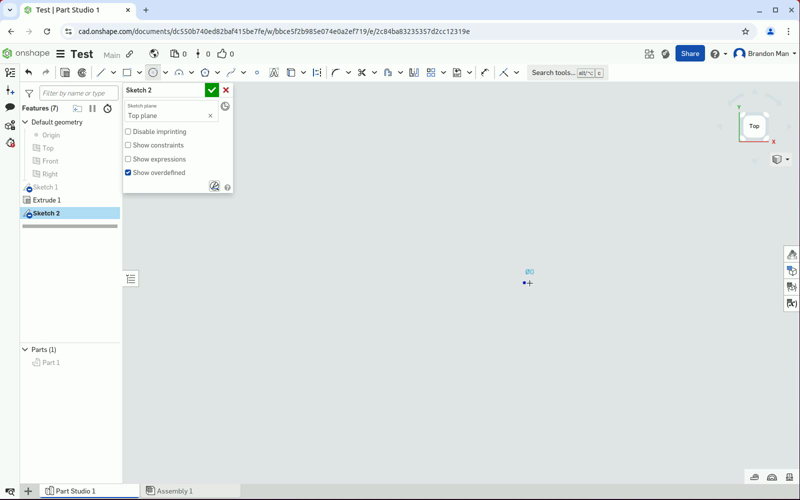
scroll(-6)
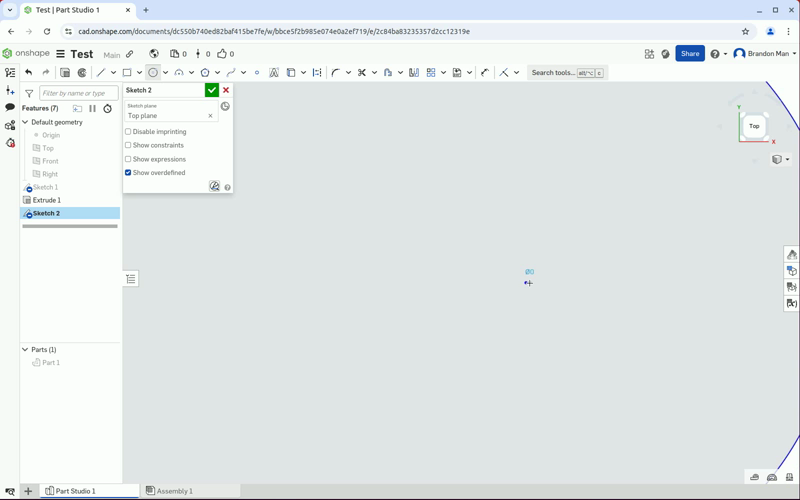
scroll(-6)
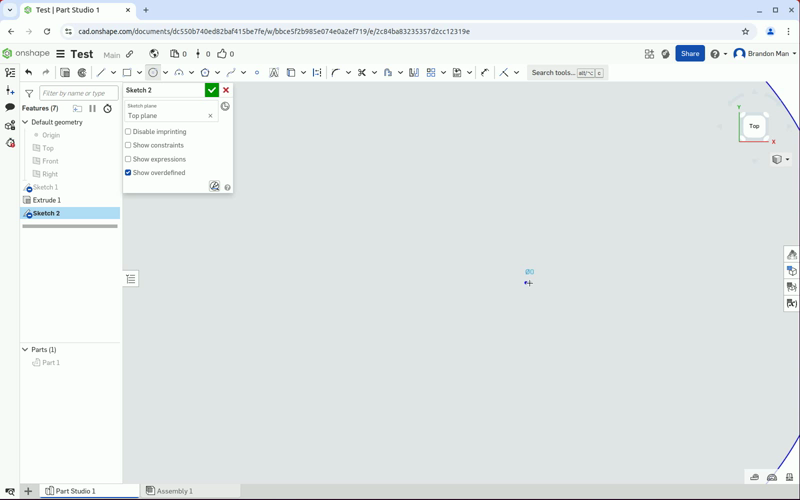
scroll(-6)
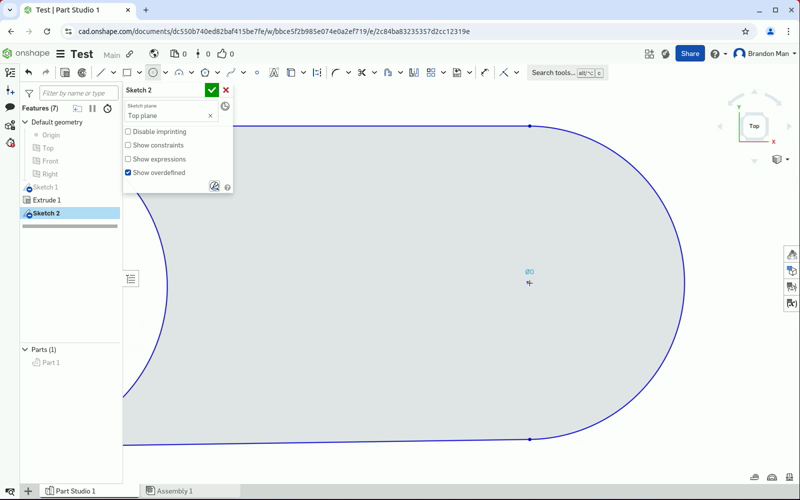
scroll(-6)
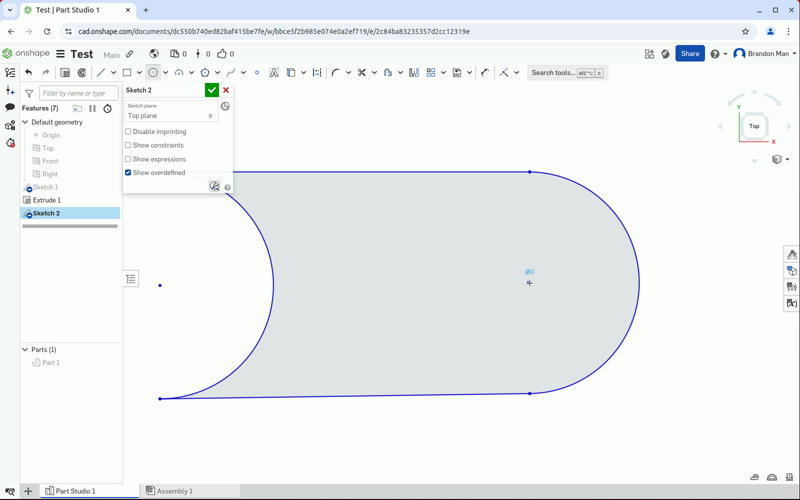
scroll(-6)
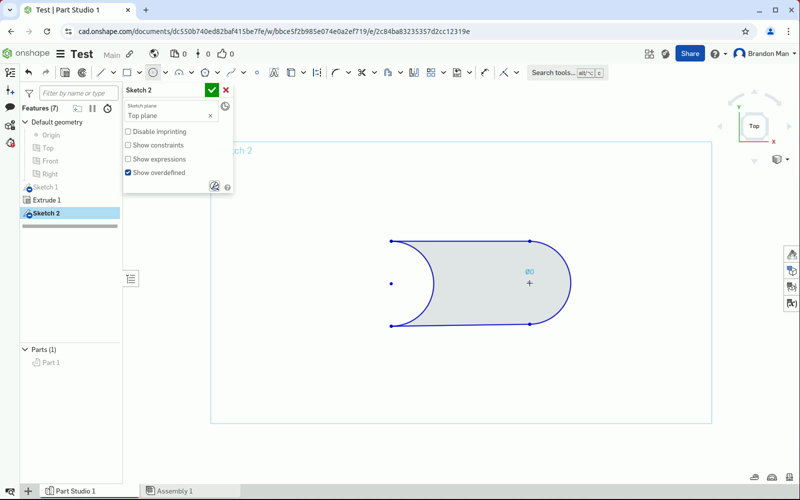
key_up(shift)
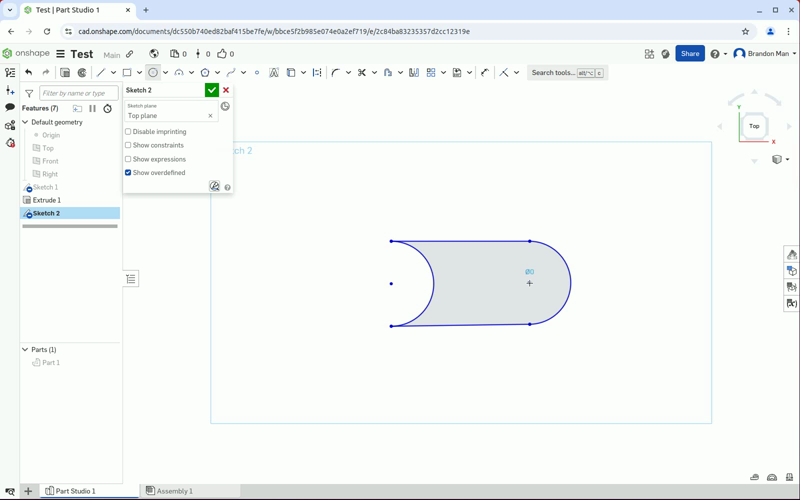
mouse_move(554, 282)
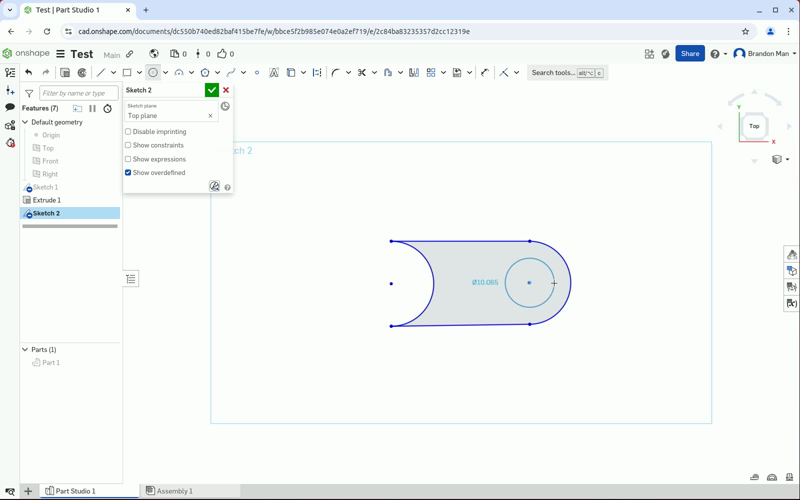
click(554, 282)
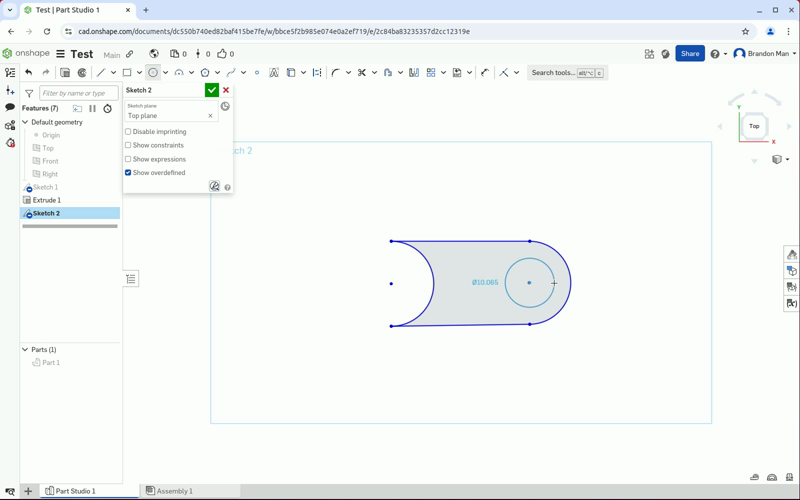
key(esc)
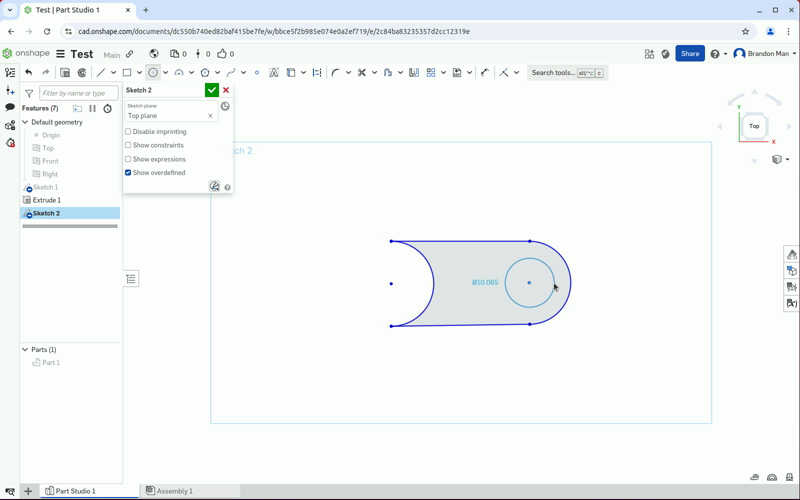
mouse_move(469, 258)
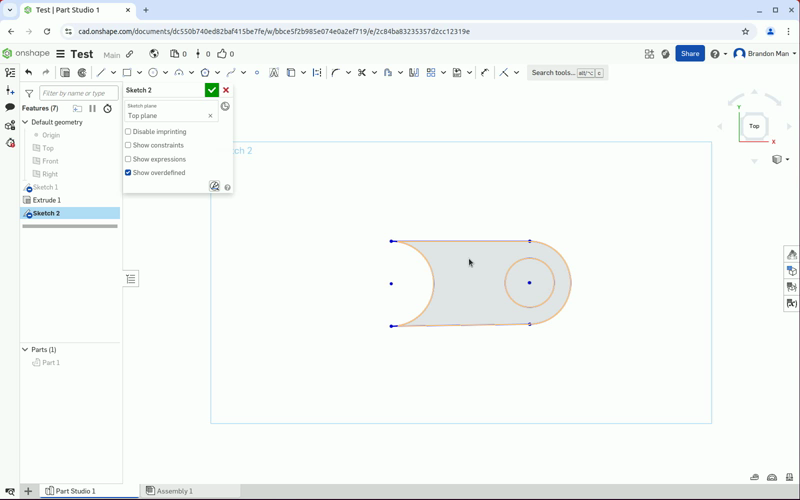
click(469, 258)
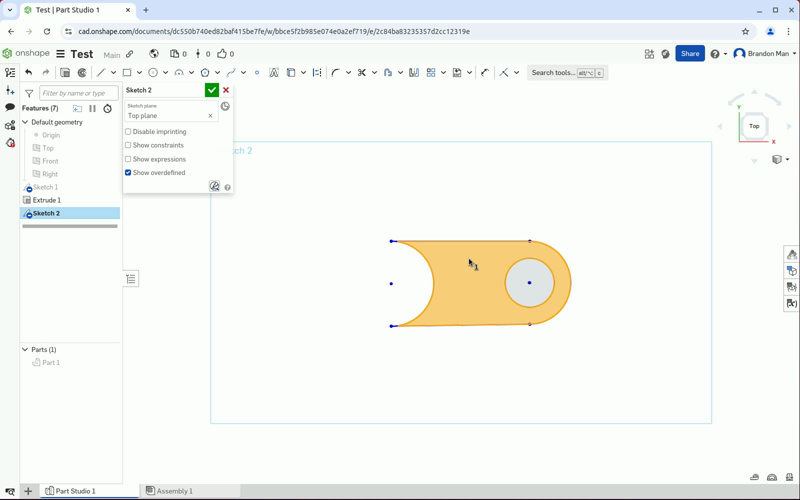
mouse_move(73, 352)
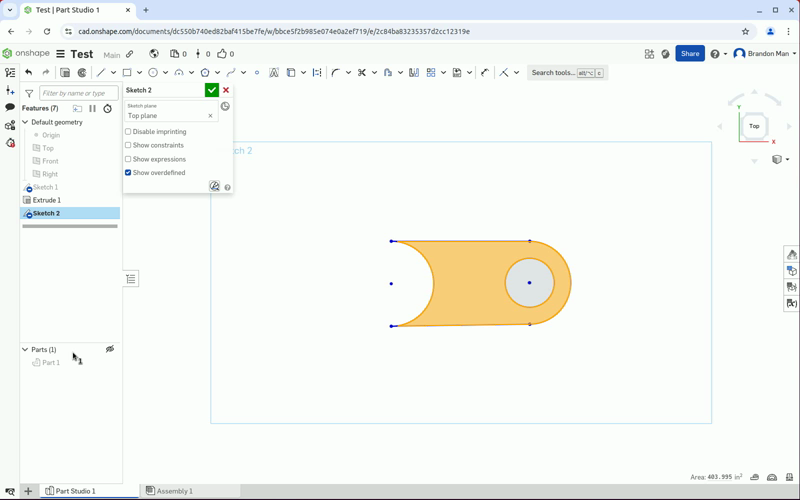
key(shift+y)
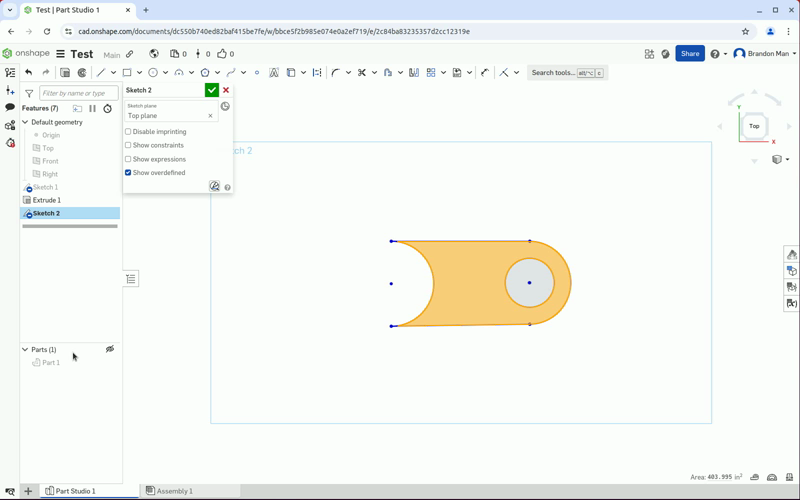
key(shift+e)
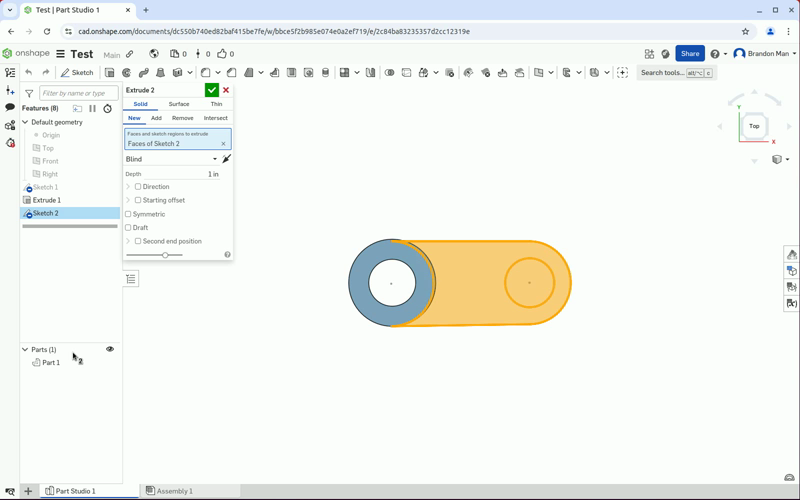
mouse_move(143, 106)
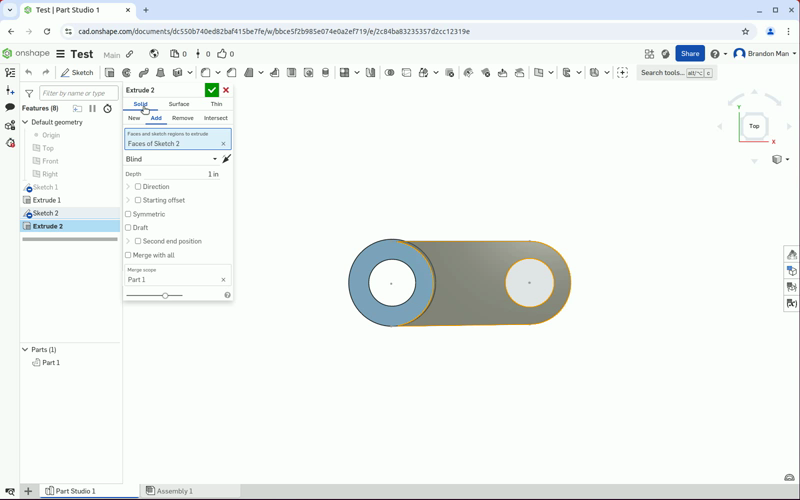
click(143, 106)
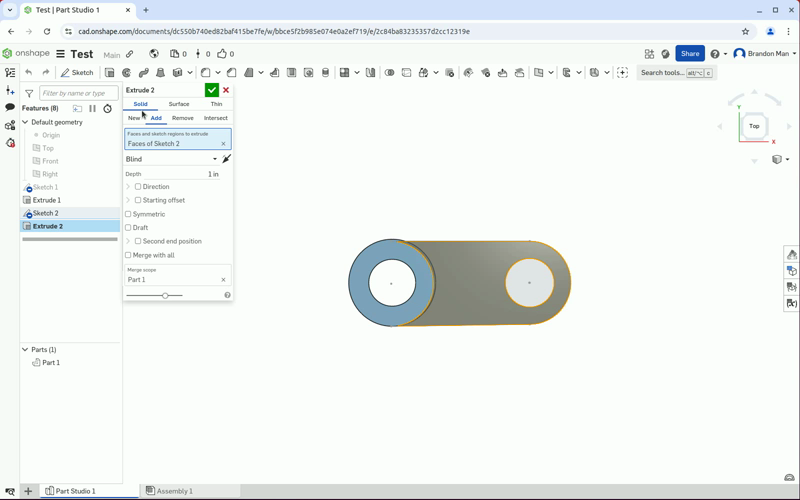
mouse_move(137, 120)
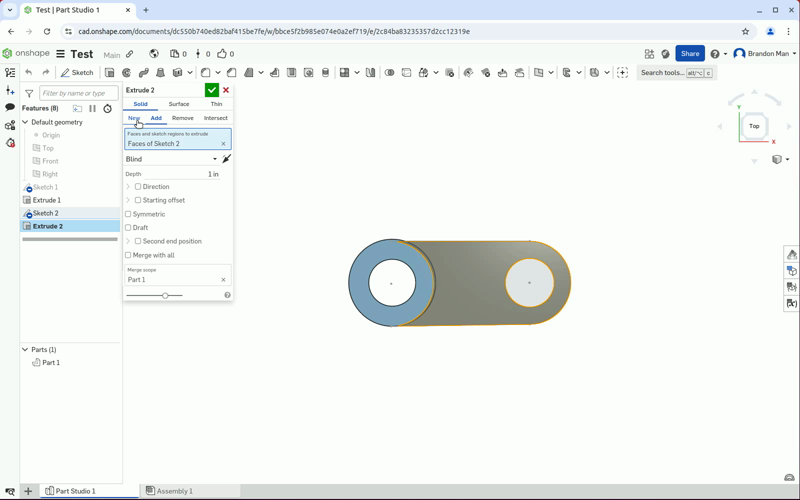
click(137, 120)
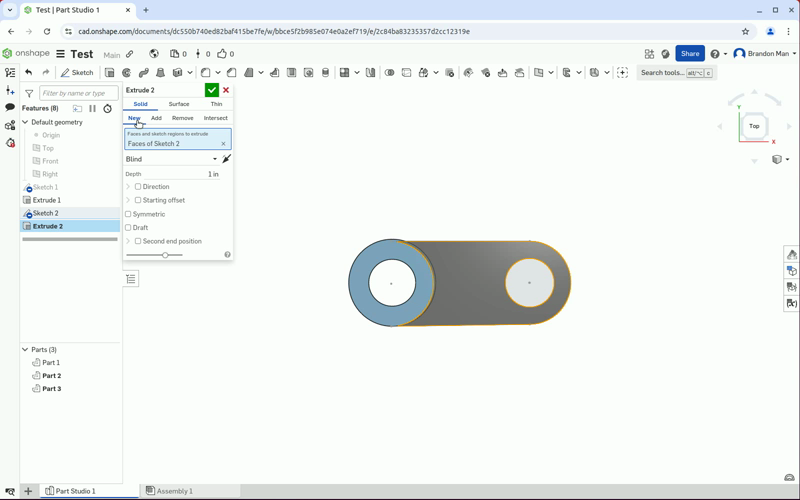
key(tab, 4)
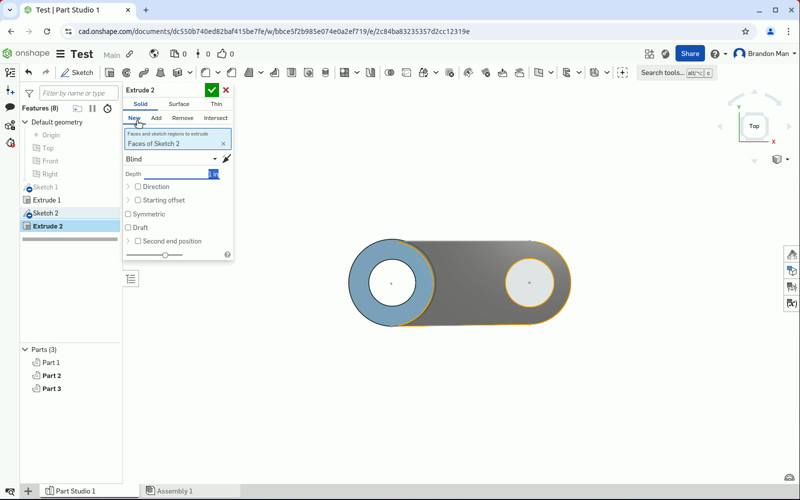
text(7.703)
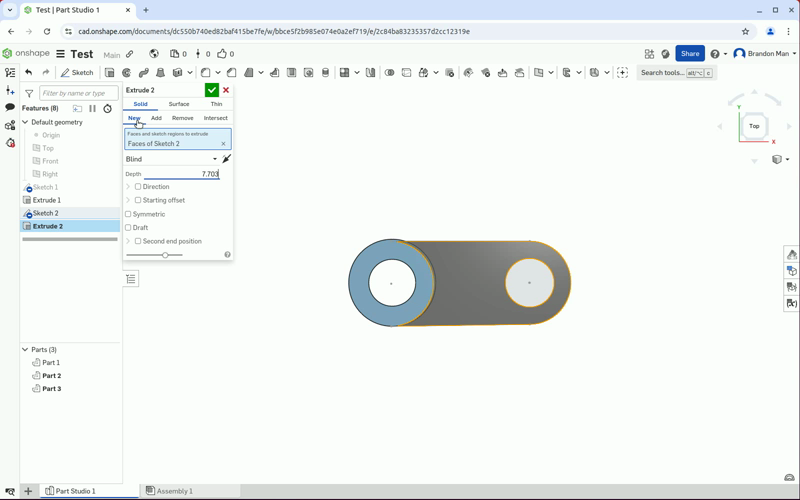
key(enter)
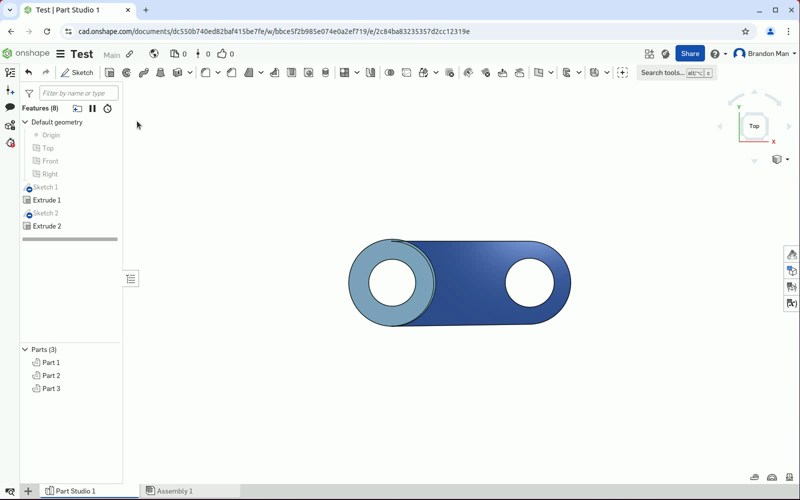
key(shift+h)
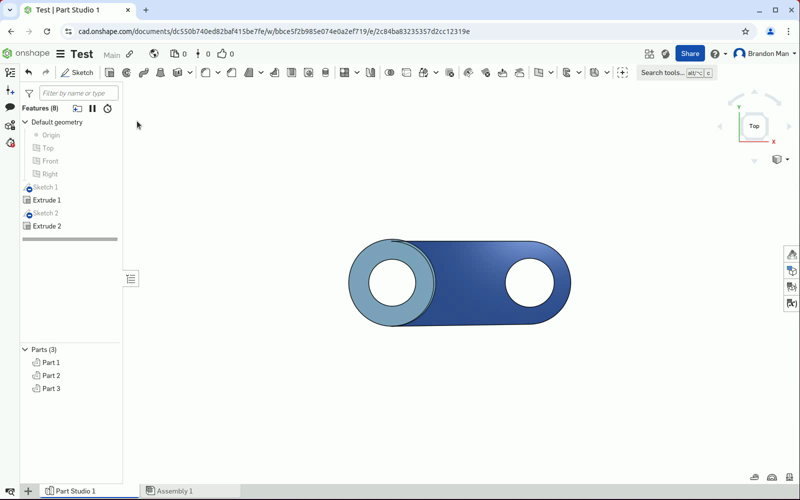
key(shift+h)
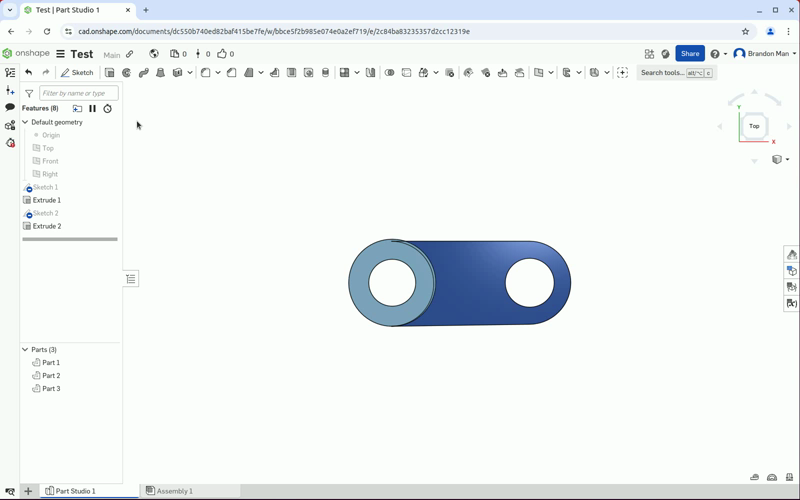
mouse_move(73, 189)
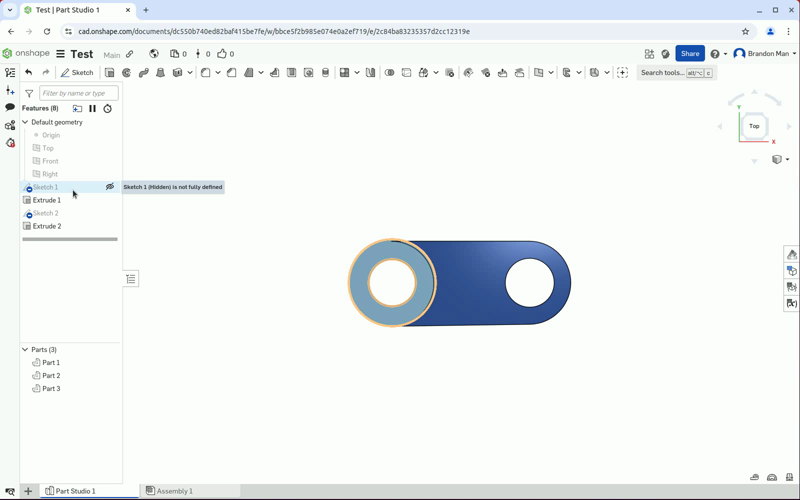
click(73, 189)
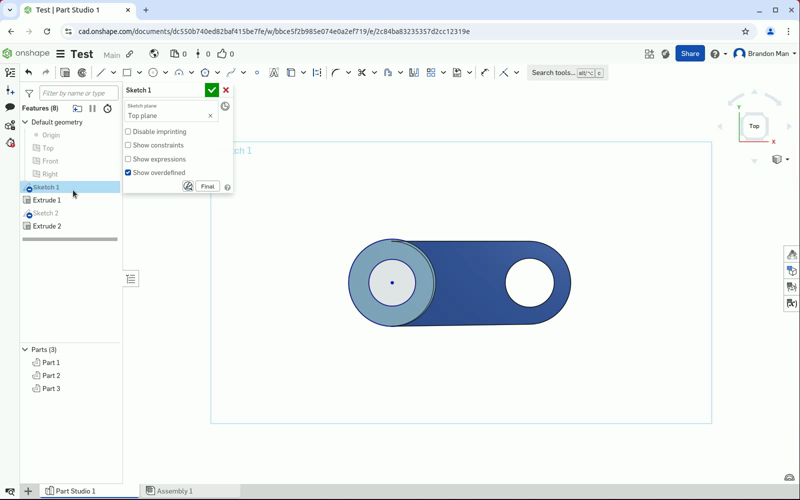
mouse_move(229, 92)
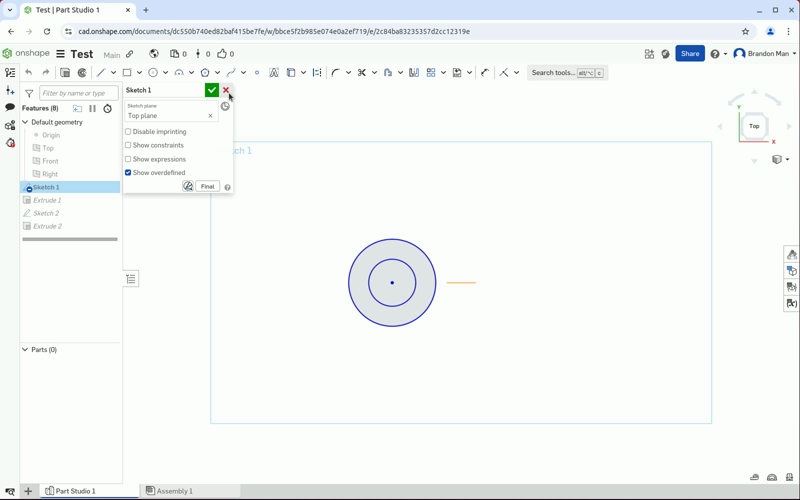
click(229, 92)
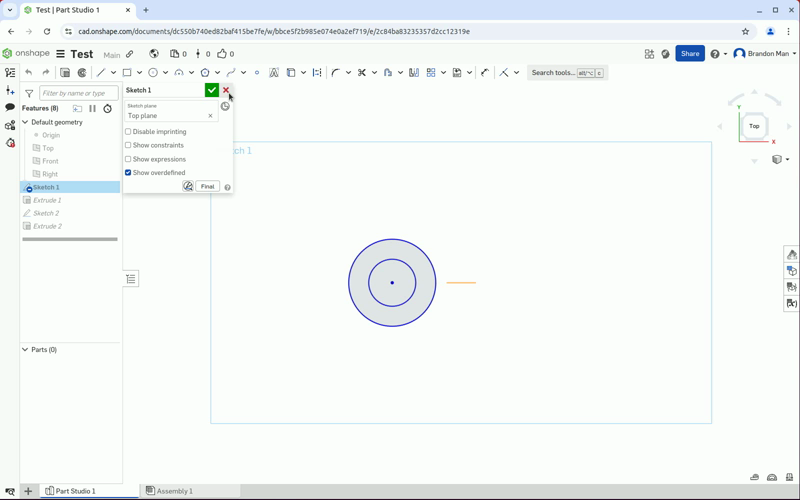
key(shift+s)
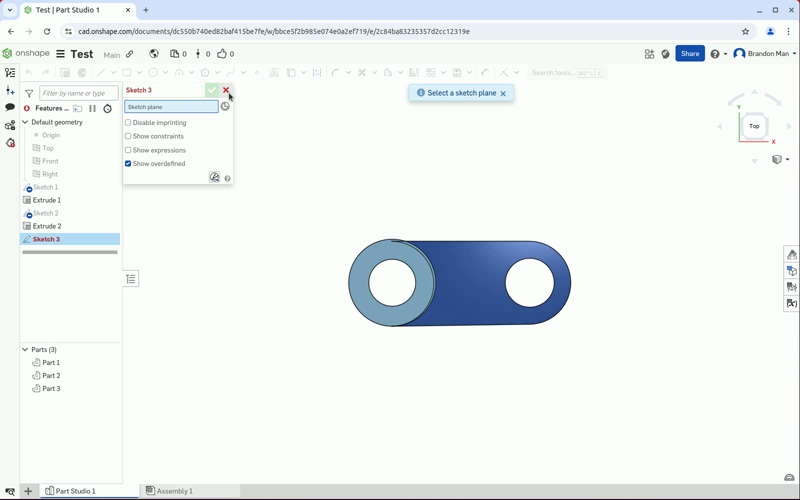
mouse_move(73, 150)
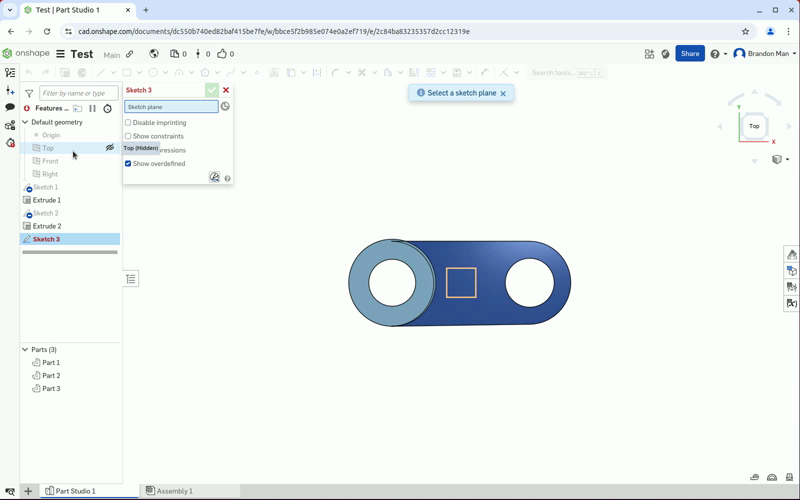
click(73, 150)
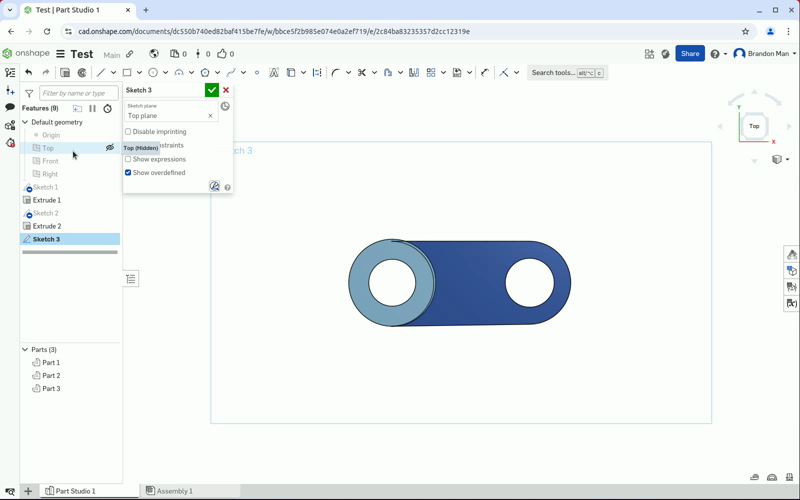
mouse_move(73, 352)
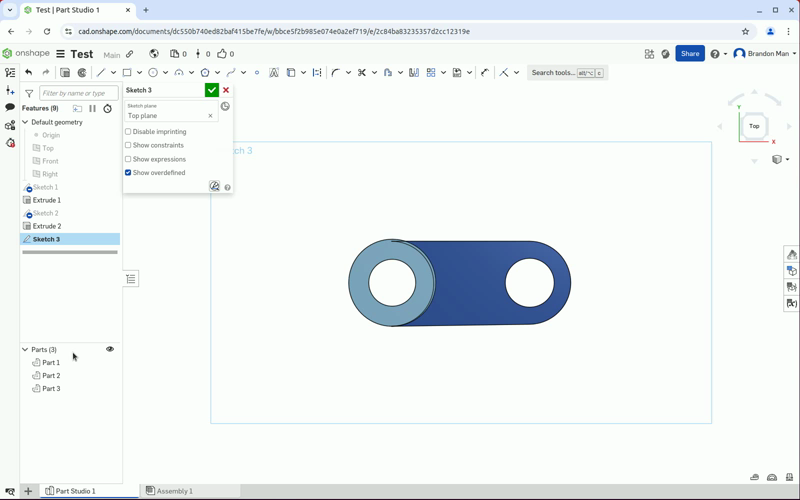
key(y)
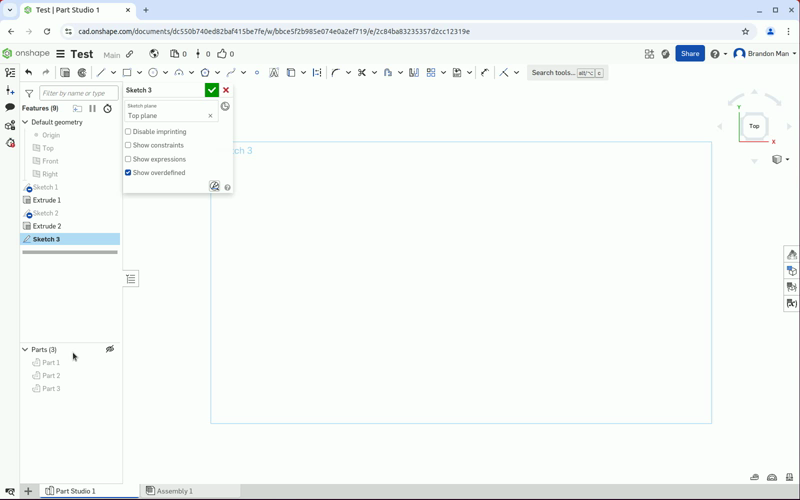
key(c)
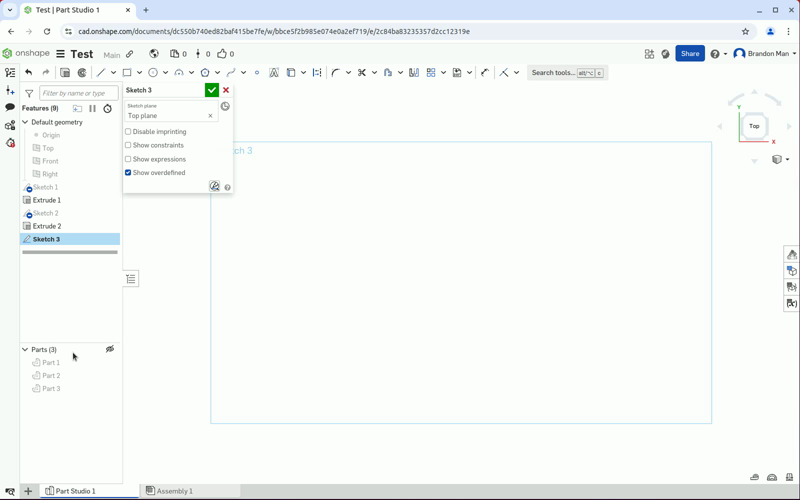
key_down(shift)
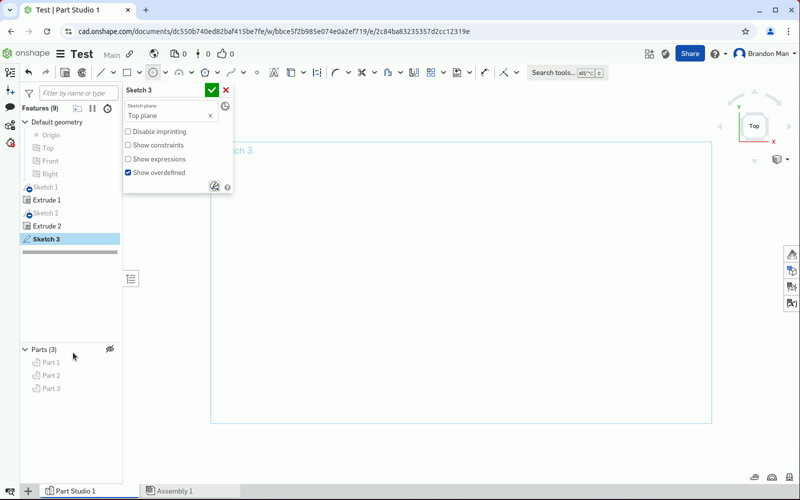
mouse_move(392, 282)
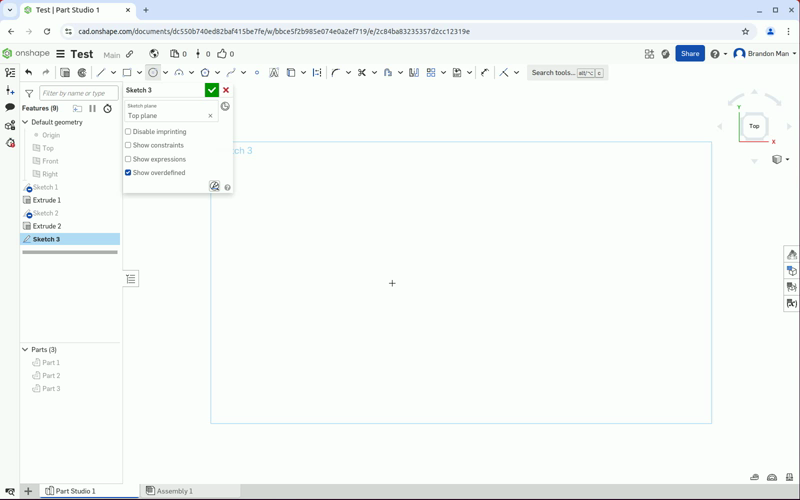
click(392, 282)
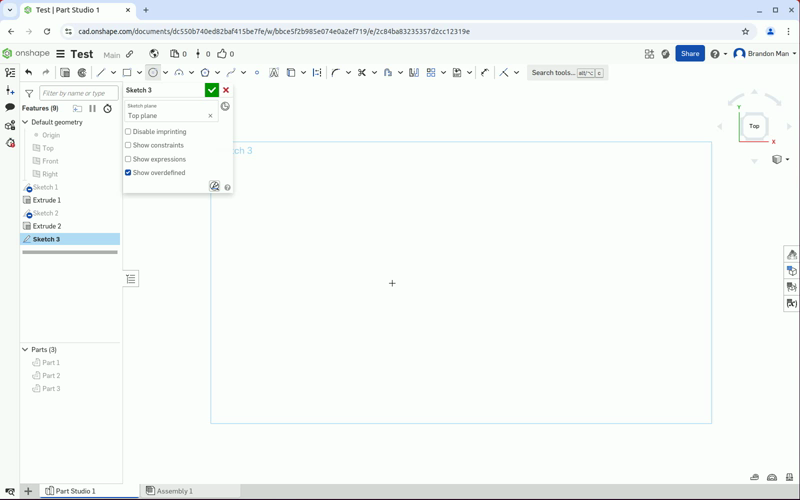
key_up(shift)
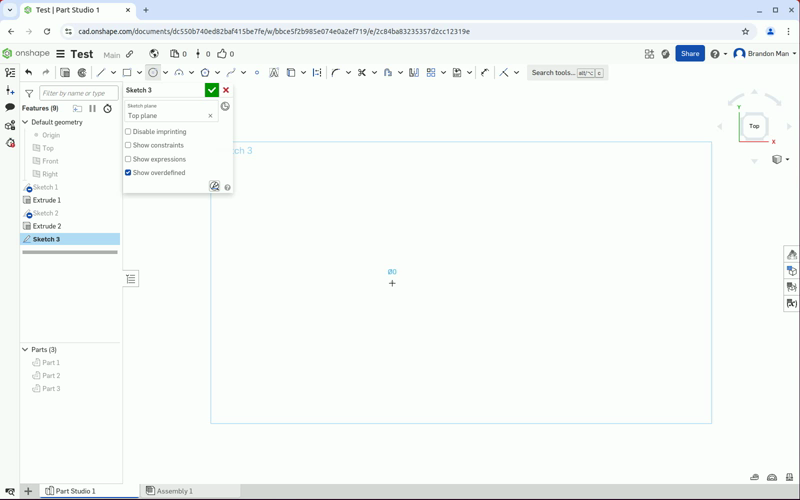
mouse_move(435, 282)
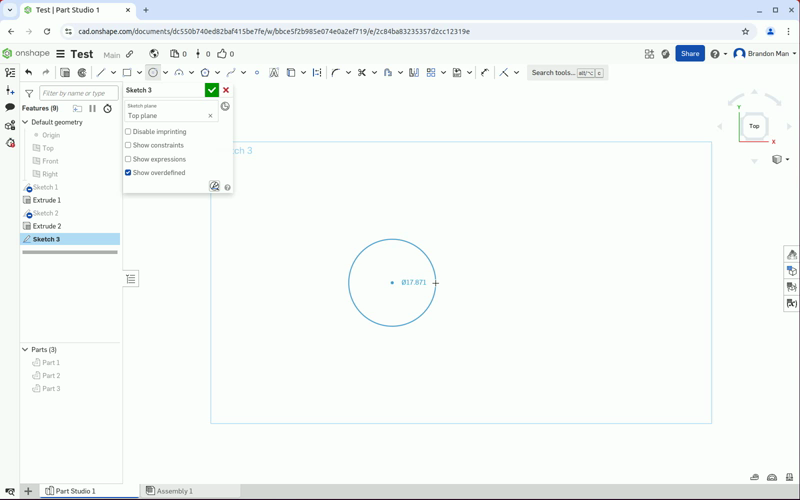
click(435, 282)
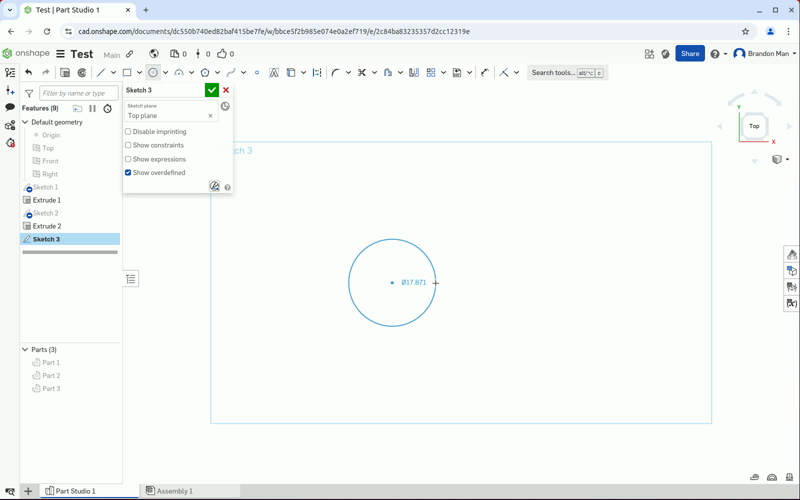
key(esc)
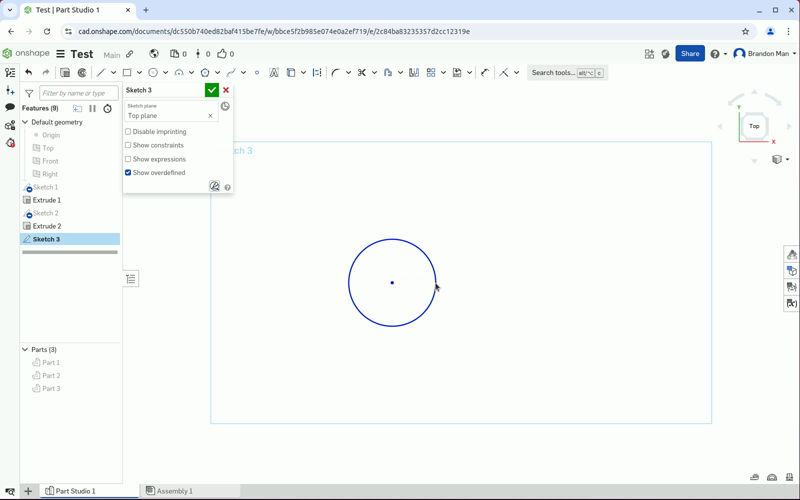
key(c)
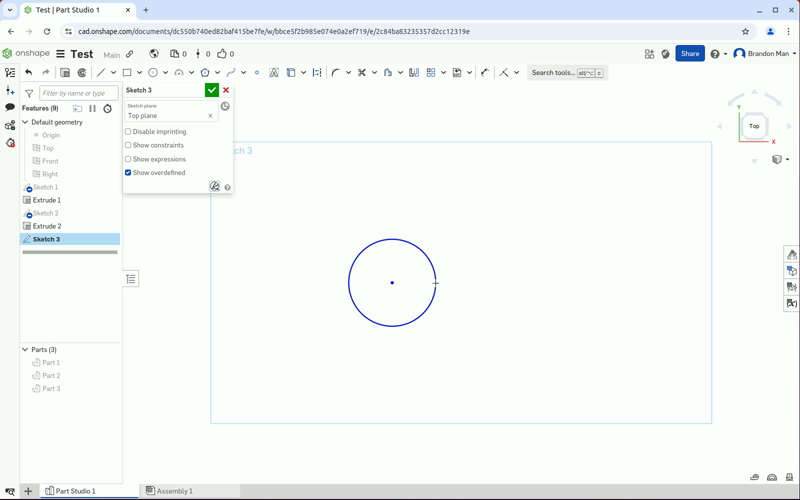
key_down(shift)
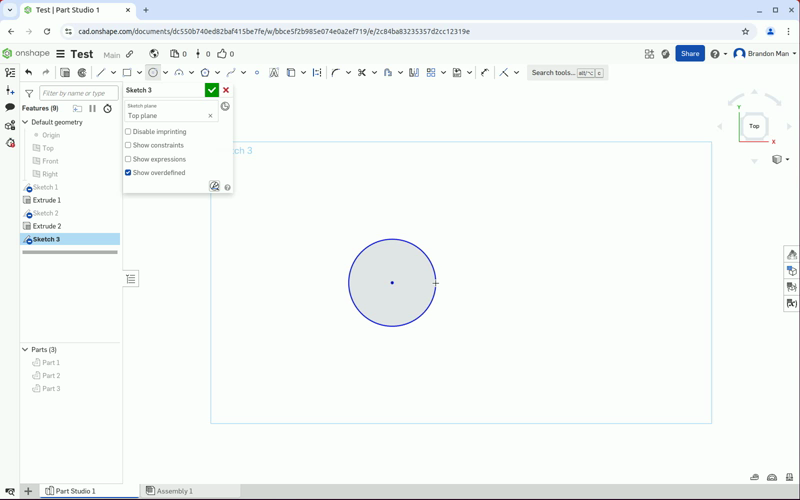
mouse_move(392, 282)
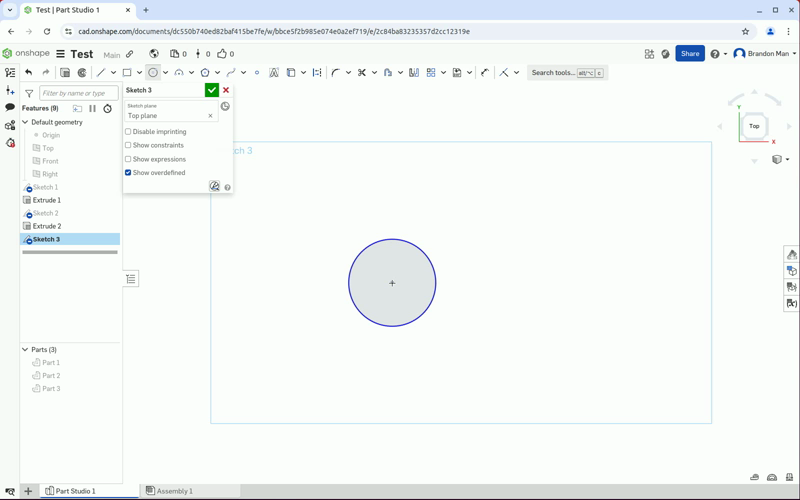
click(392, 282)
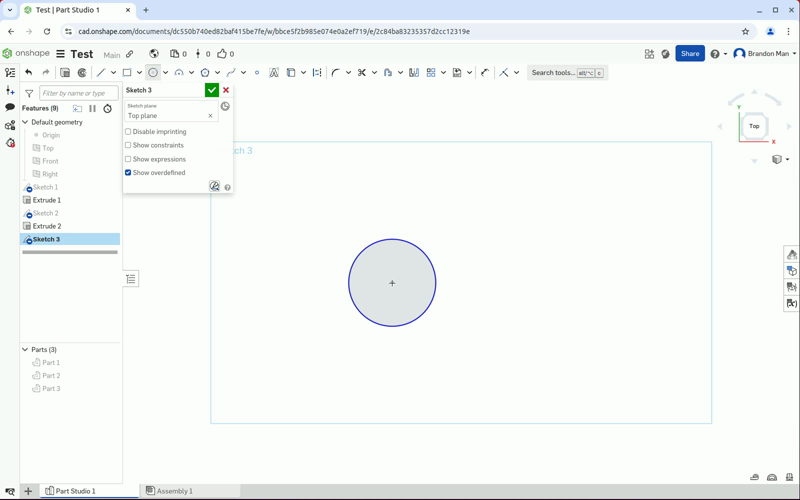
key_up(shift)
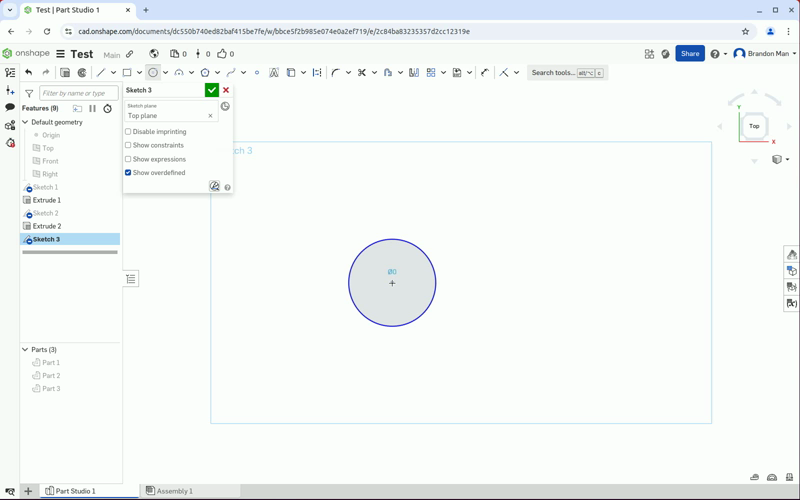
mouse_move(415, 282)
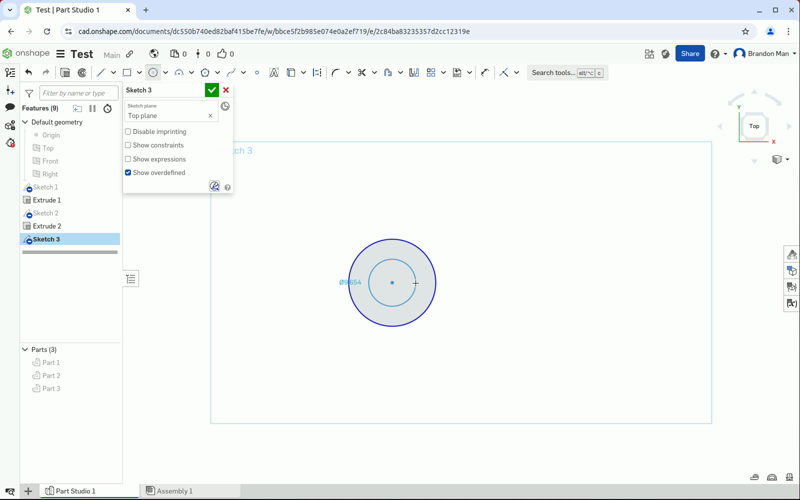
click(415, 282)
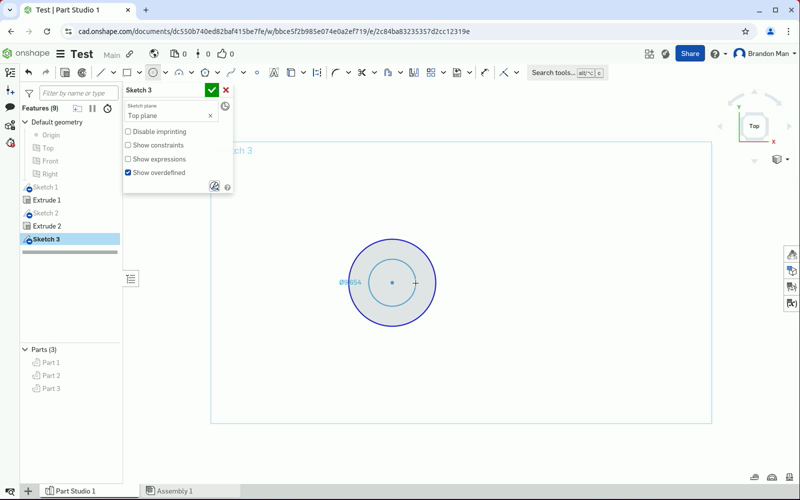
key(esc)
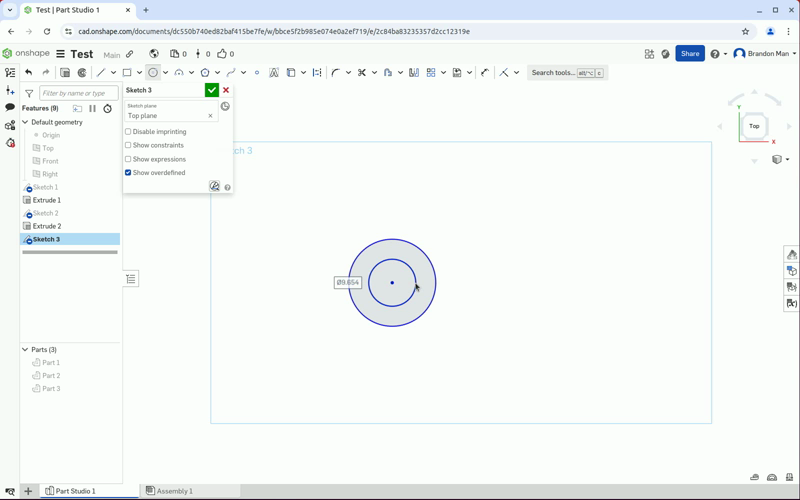
mouse_move(362, 305)
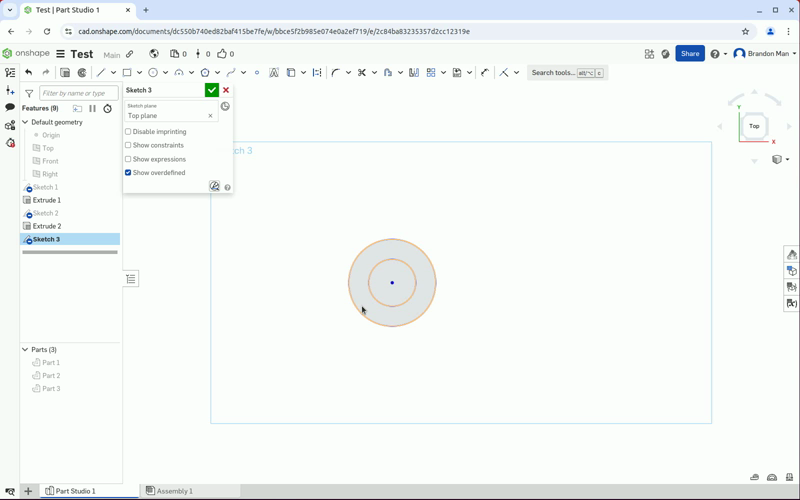
click(362, 305)
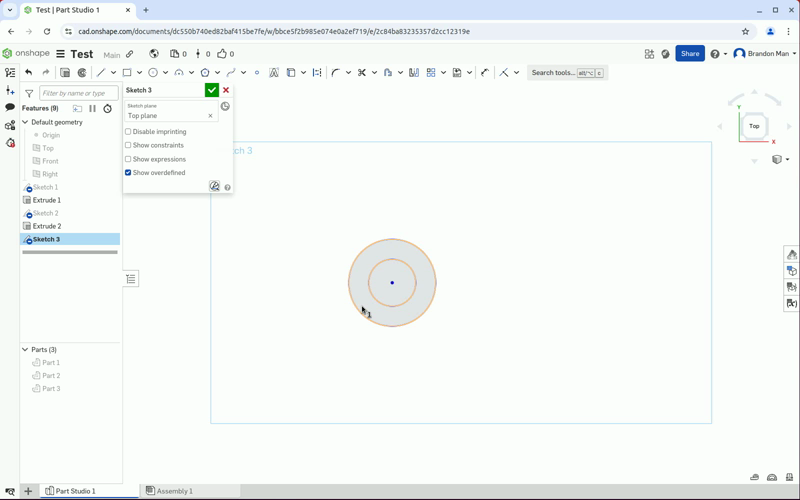
mouse_move(73, 352)
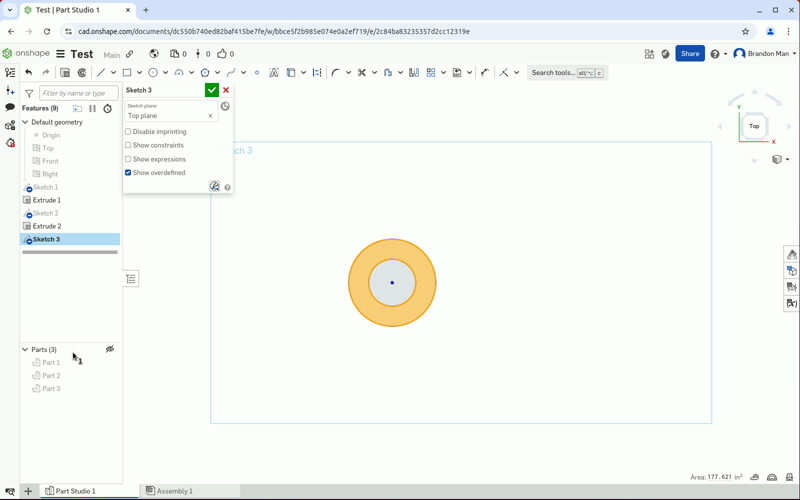
key(shift+y)
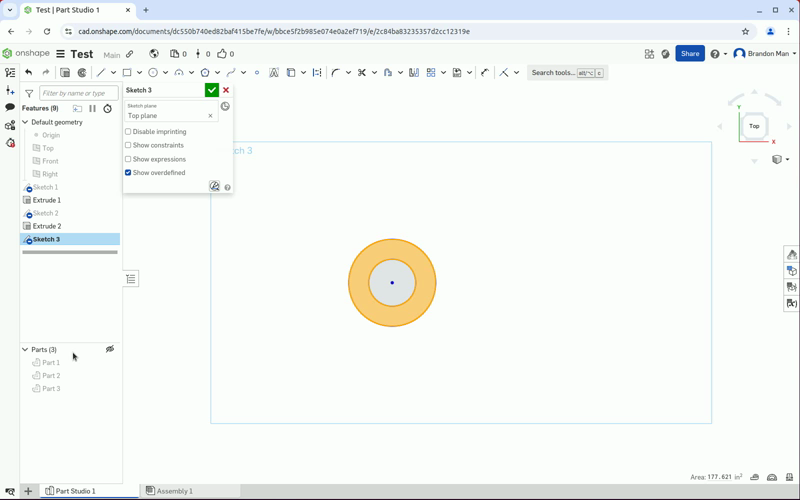
key(shift+e)
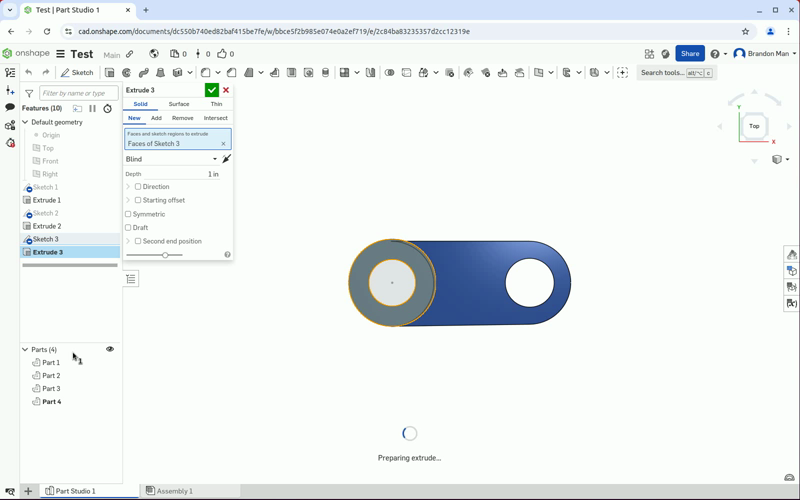
mouse_move(143, 106)
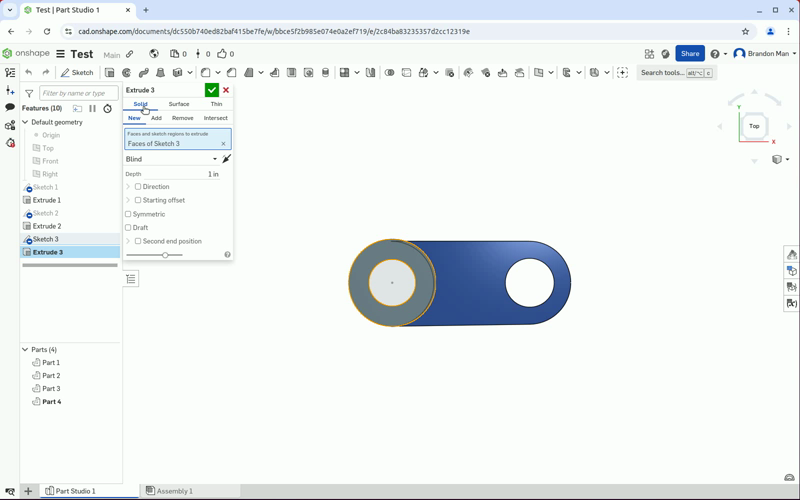
click(143, 106)
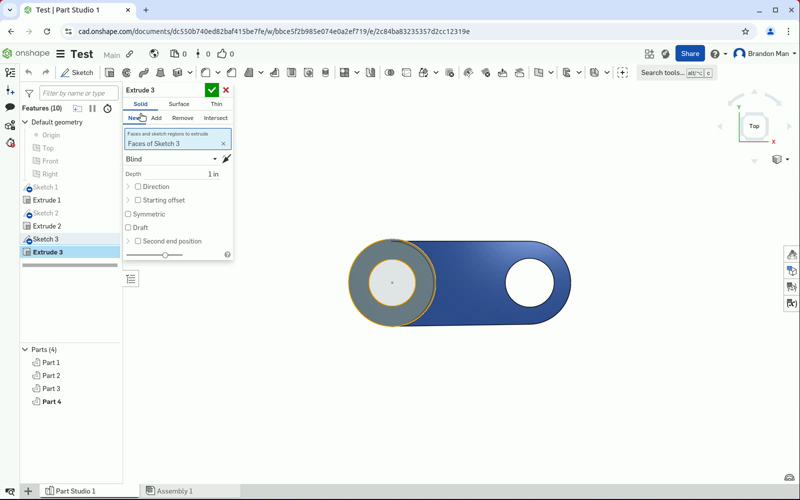
mouse_move(137, 120)
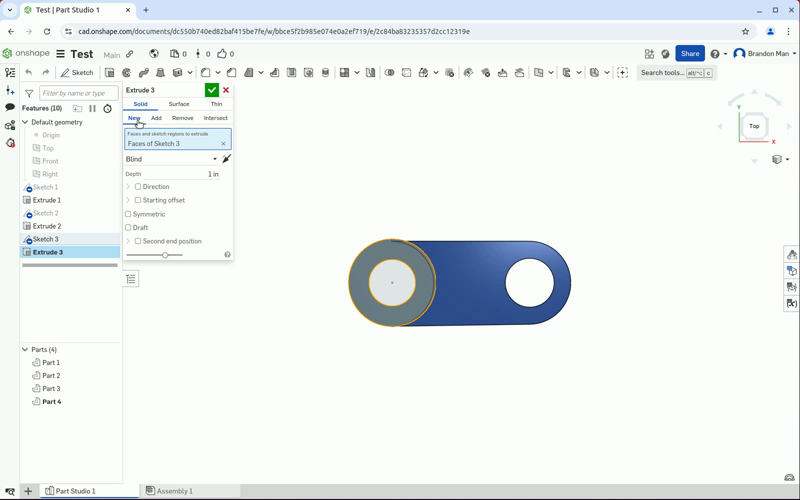
click(137, 120)
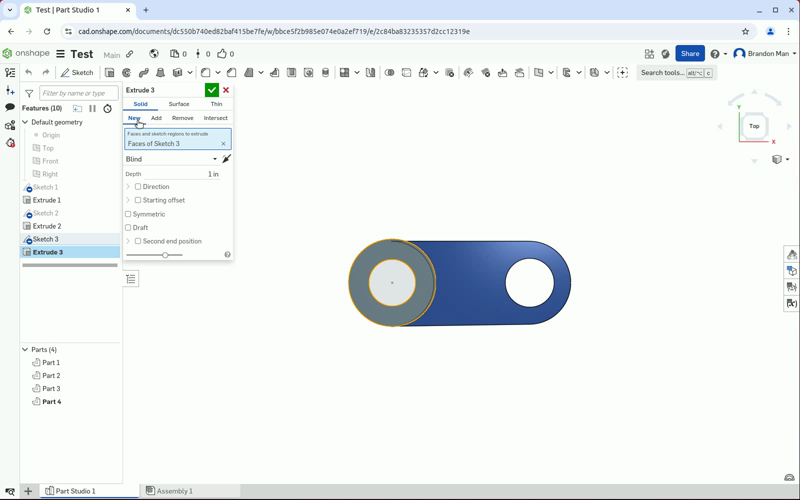
key(tab, 4)
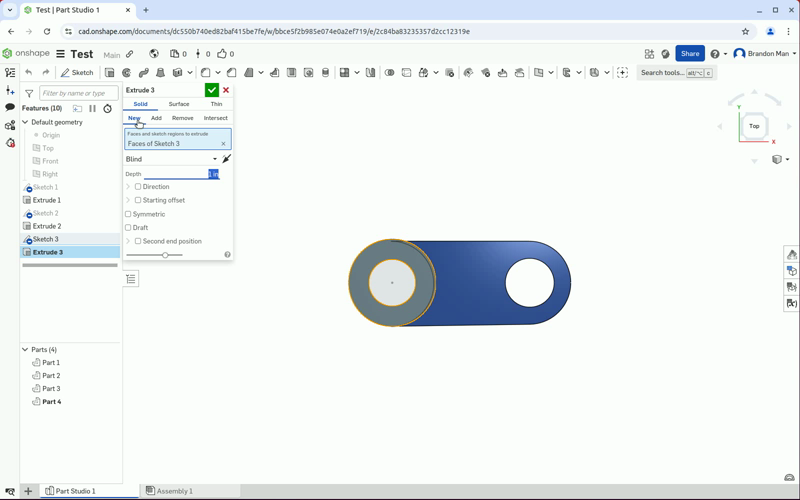
text(15.165)
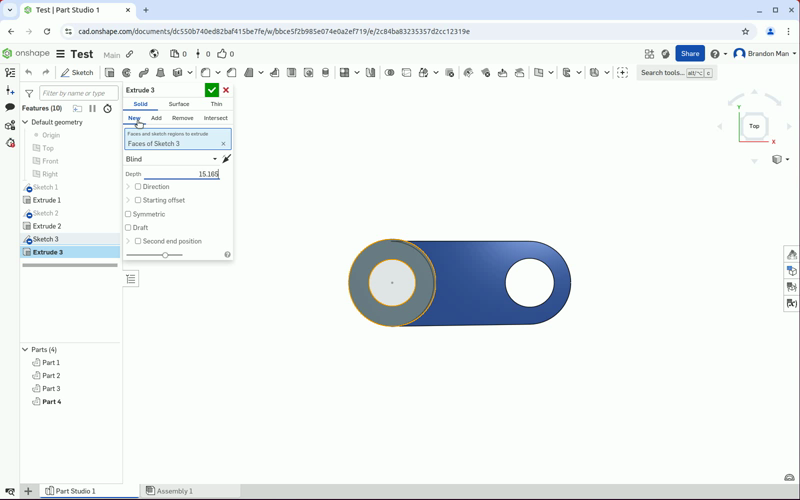
key(enter)
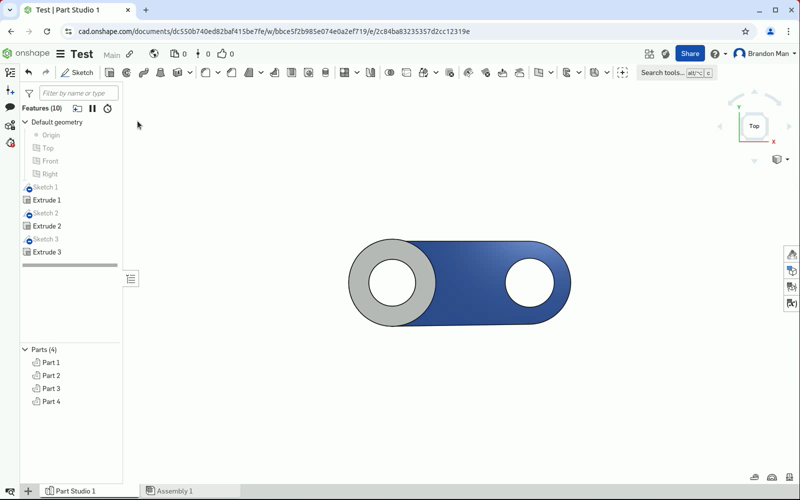
key(shift+h)
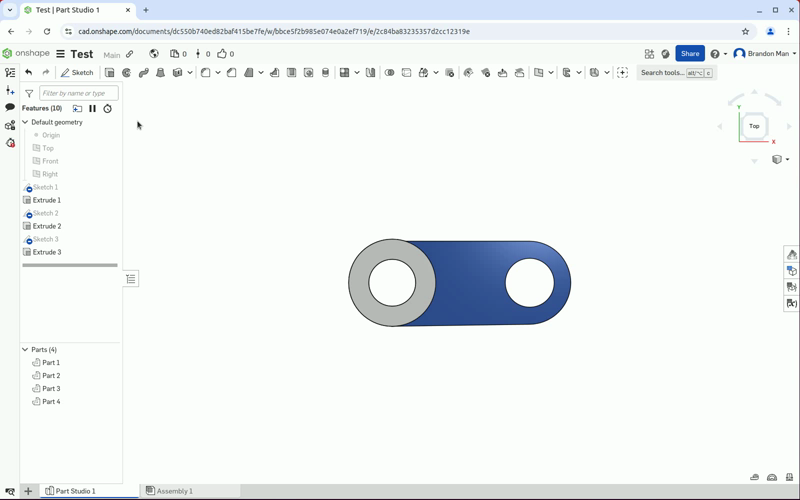
key(shift+h)
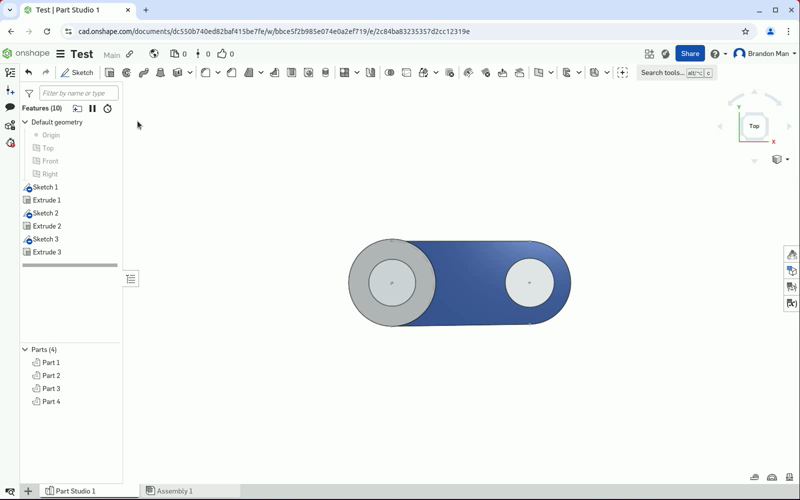
key(shift+7)
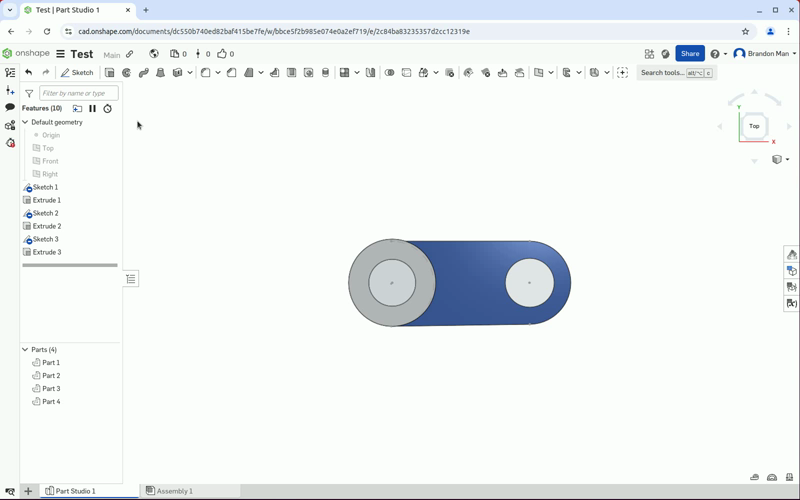
key(up, 3)
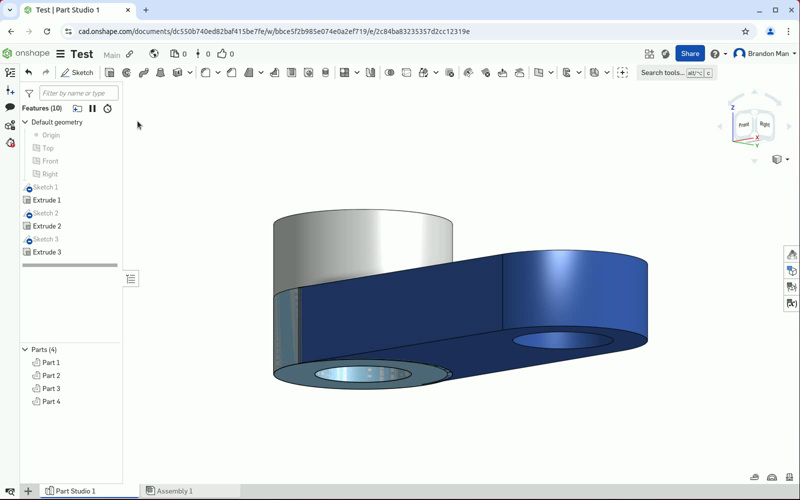
key(left, 3)
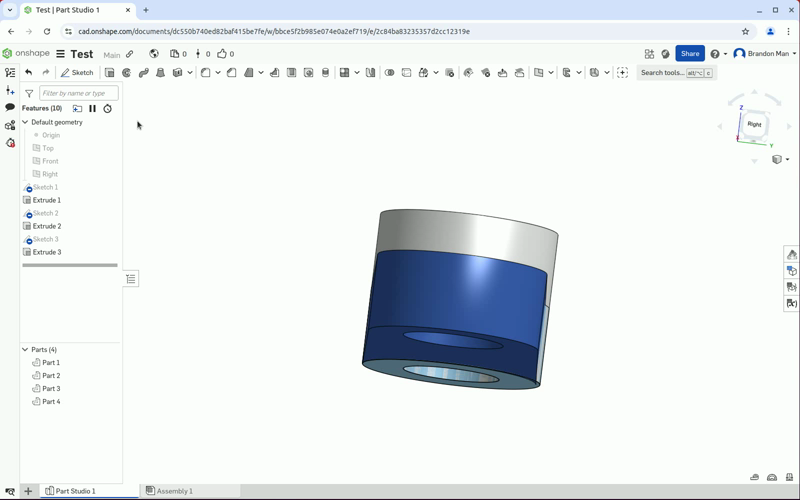
key(right, 3)
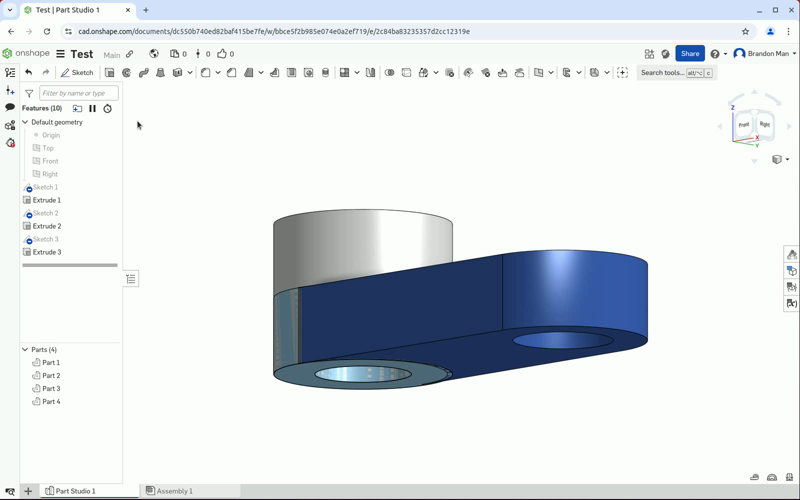
key(down, 3)
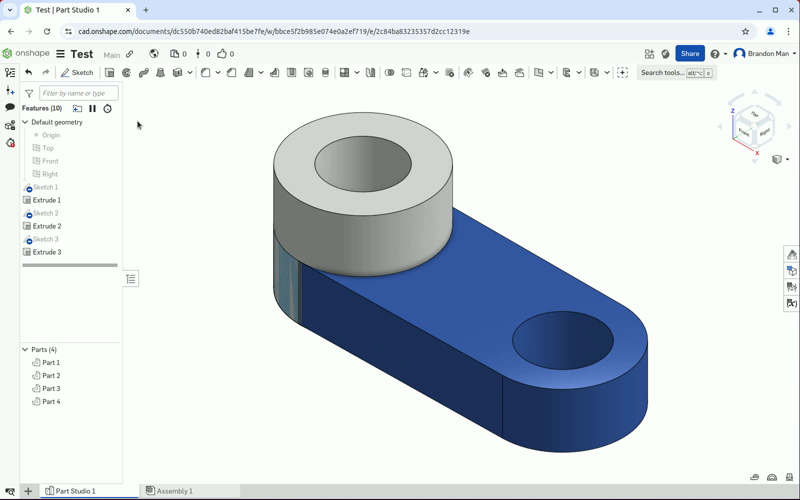
mouse_move(73, 189)
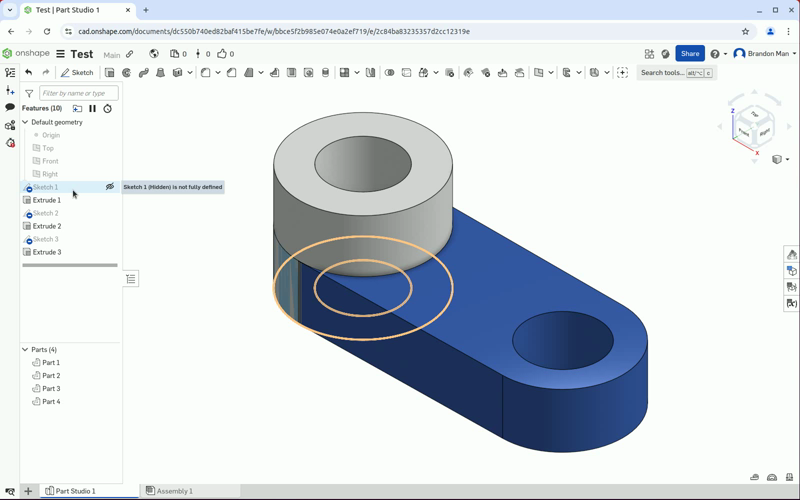
click(73, 189)